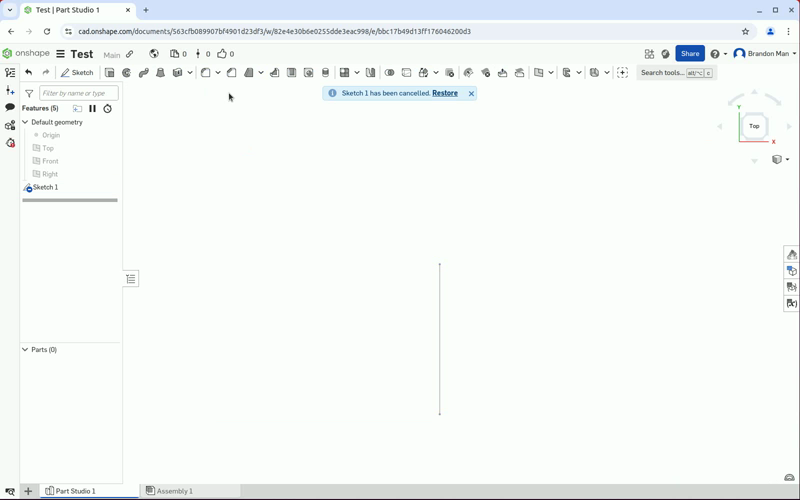
key(shift+h)
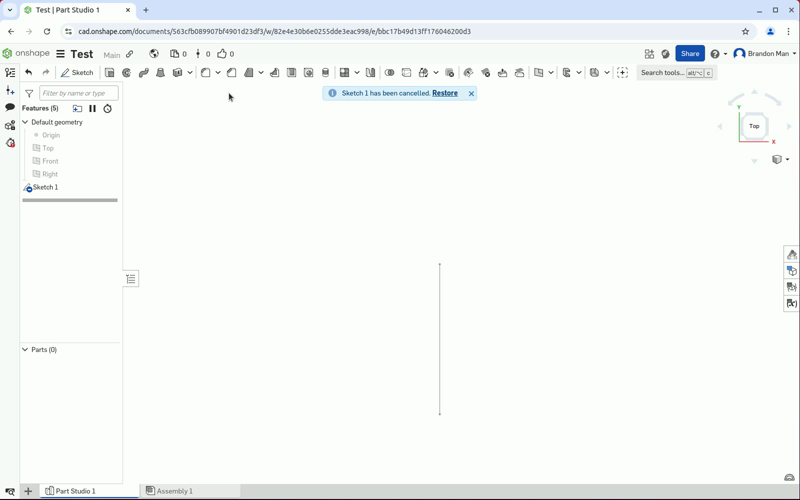
key(shift+s)
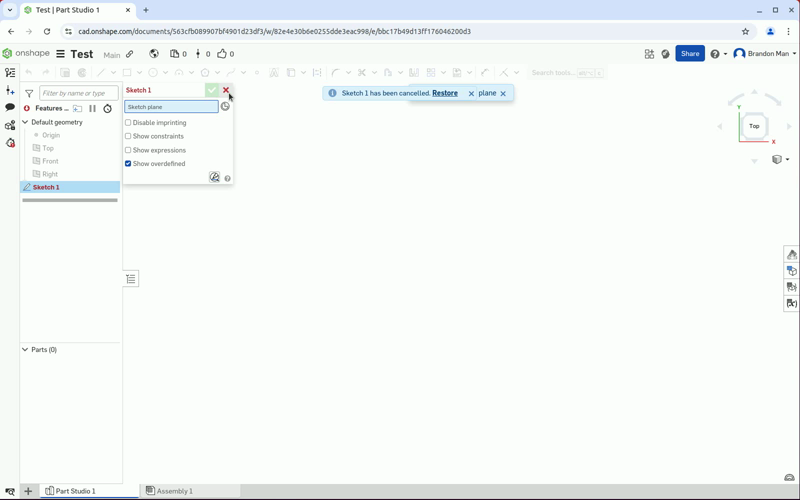
mouse_move(73, 150)
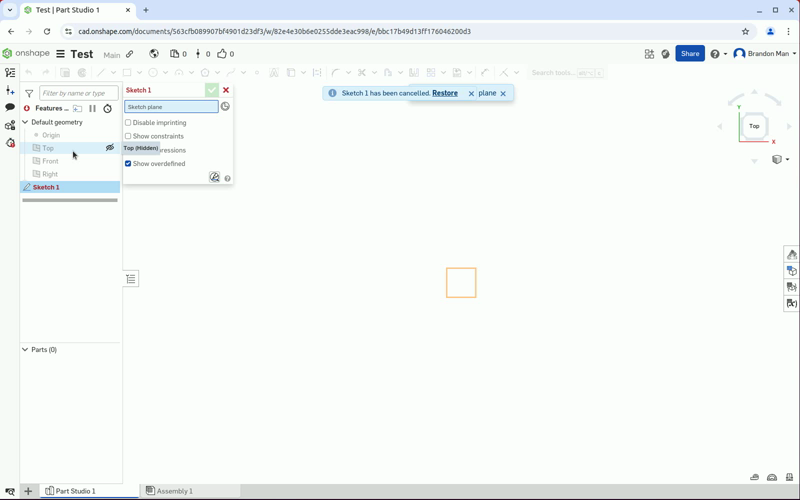
click(73, 150)
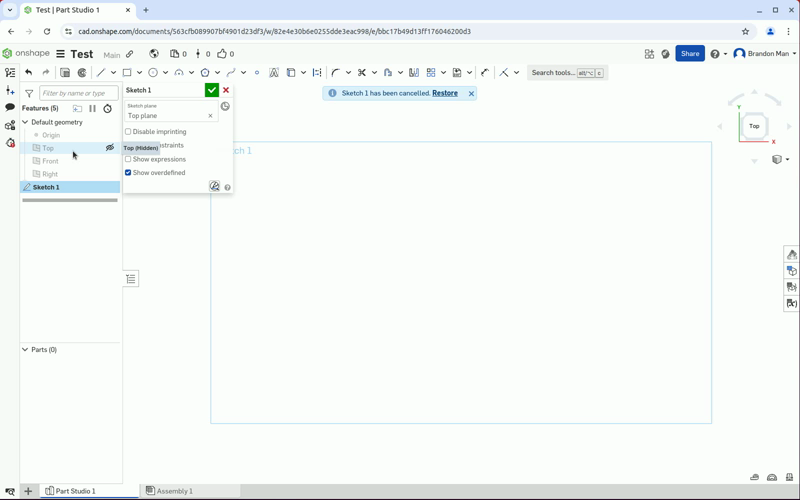
mouse_move(73, 352)
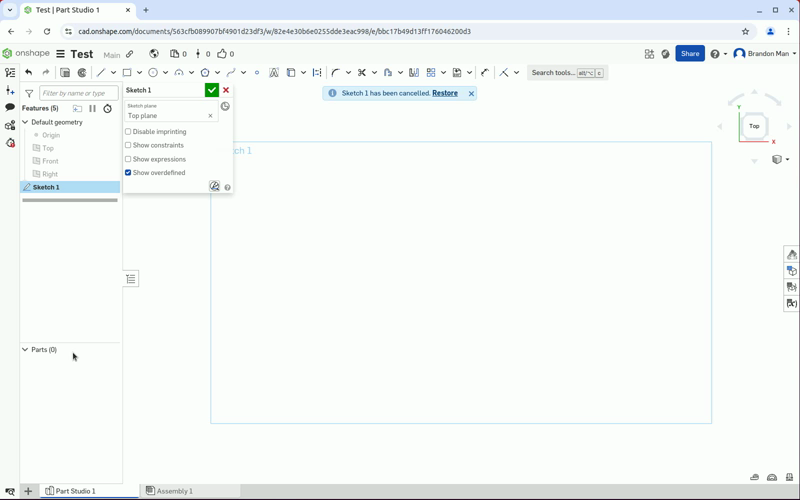
key(y)
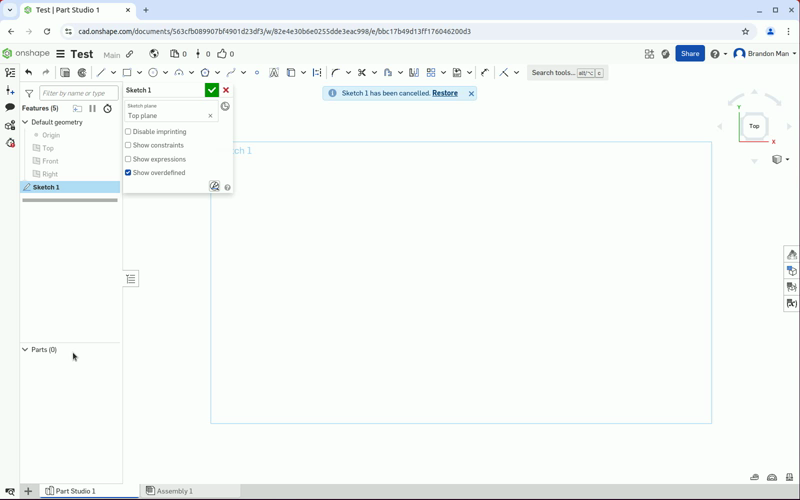
key(l)
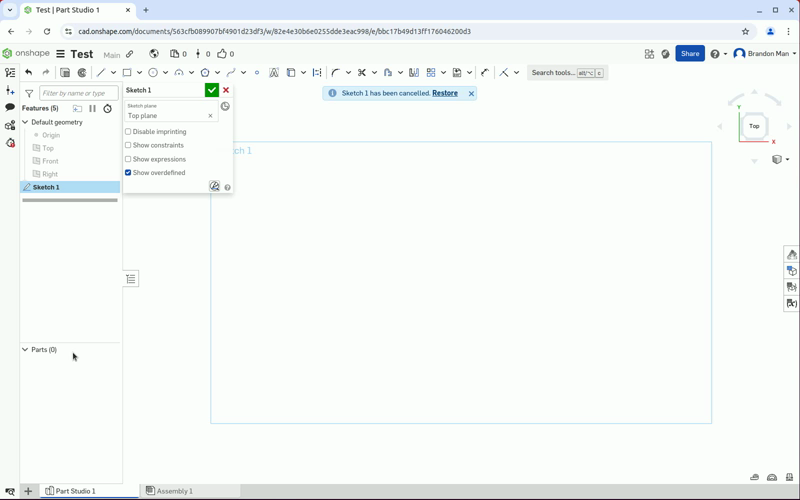
key_down(shift)
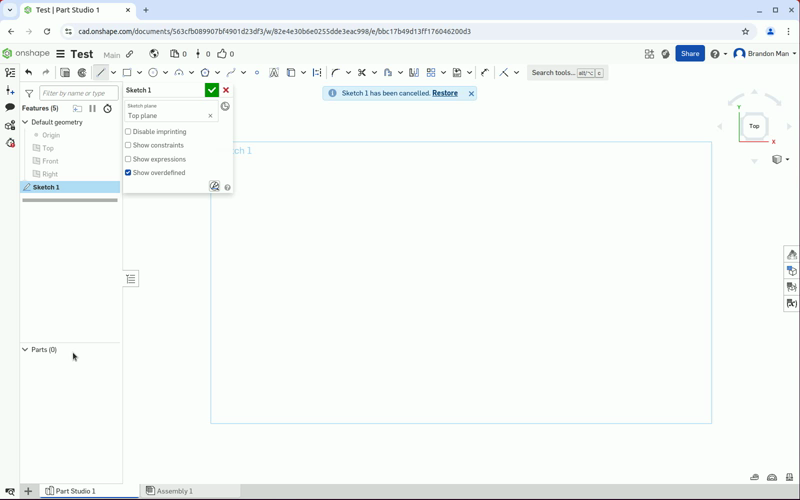
mouse_move(460, 282)
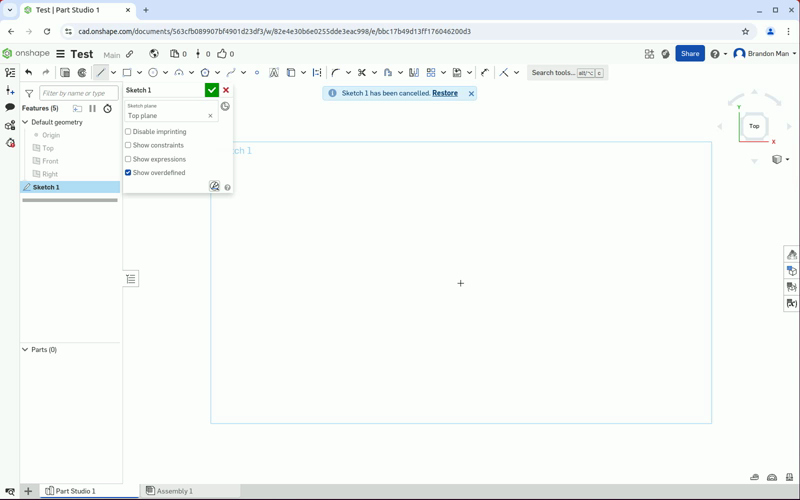
click(460, 282)
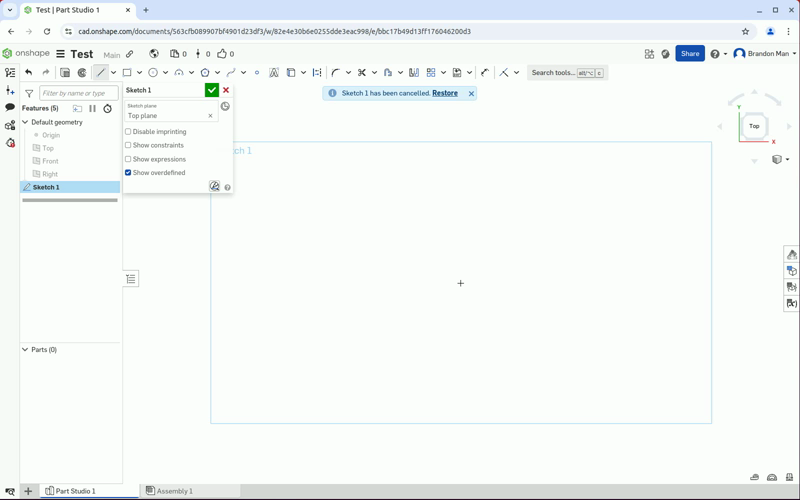
key_up(shift)
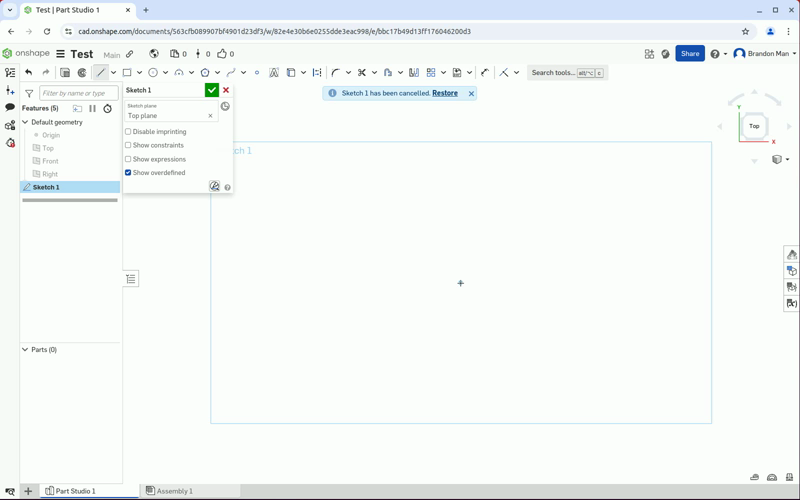
key_down(shift)
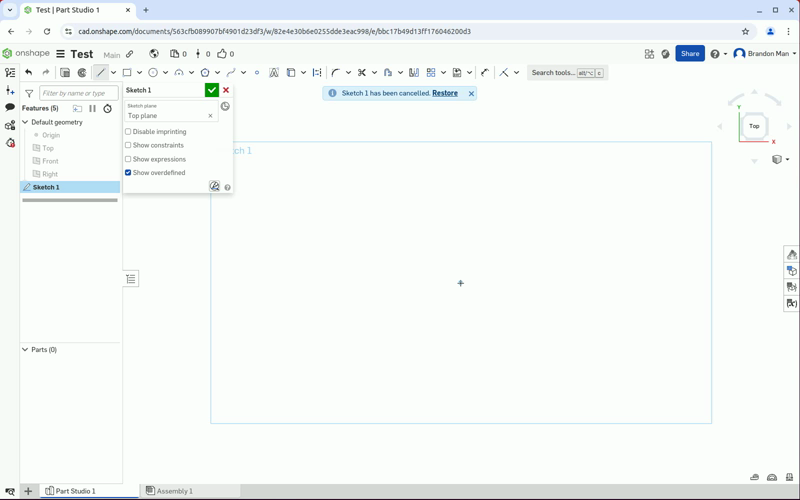
mouse_move(532, 181)
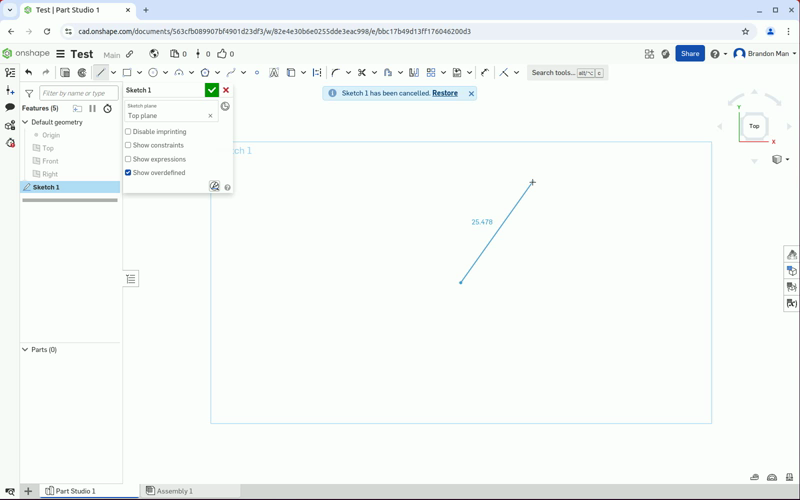
click(532, 181)
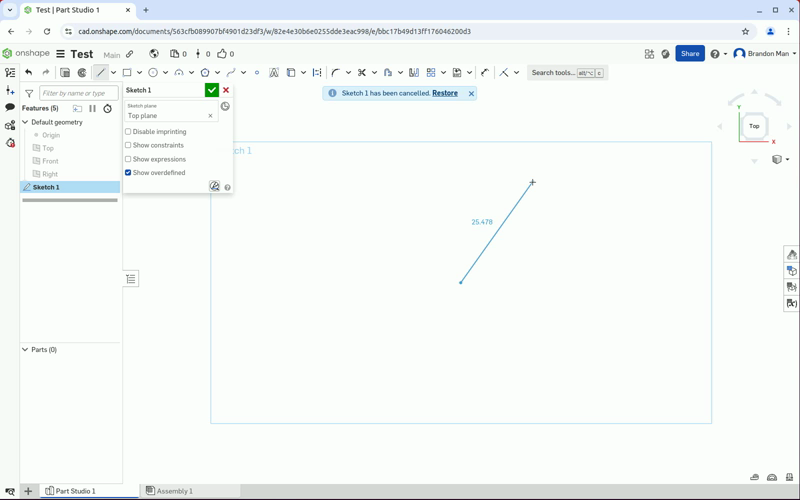
key_up(shift)
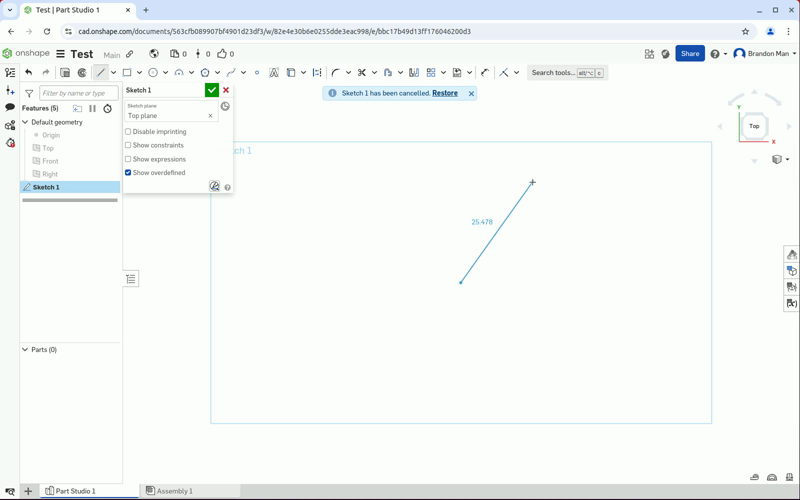
key_down(shift)
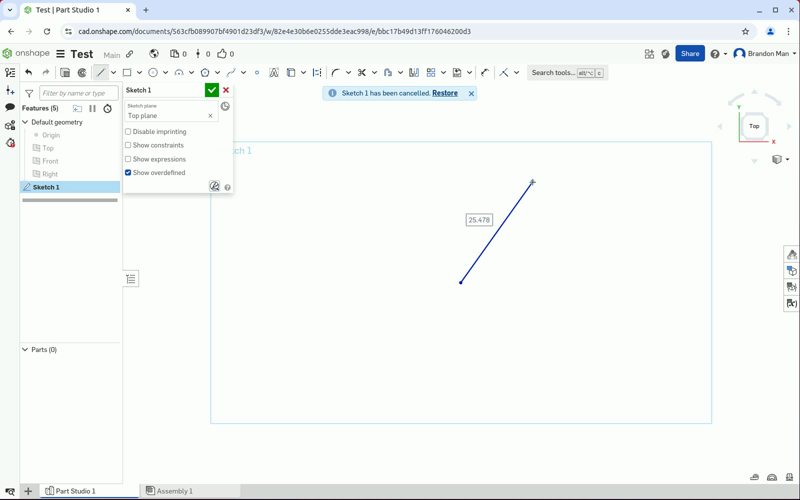
mouse_move(460, 176)
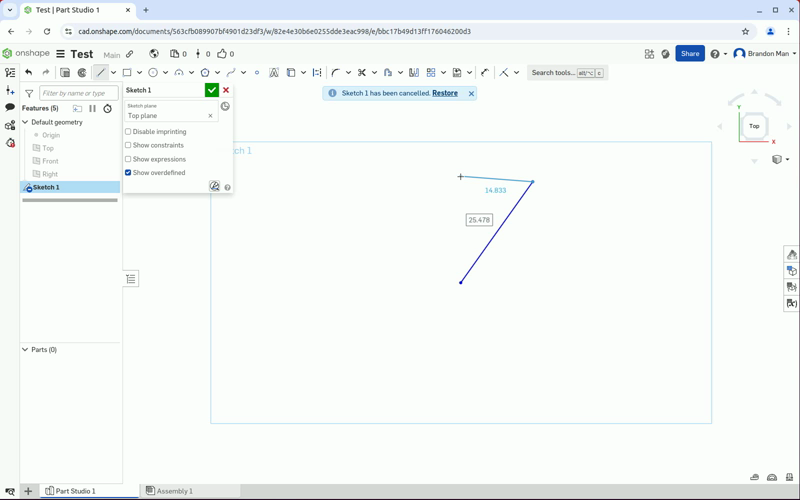
click(460, 176)
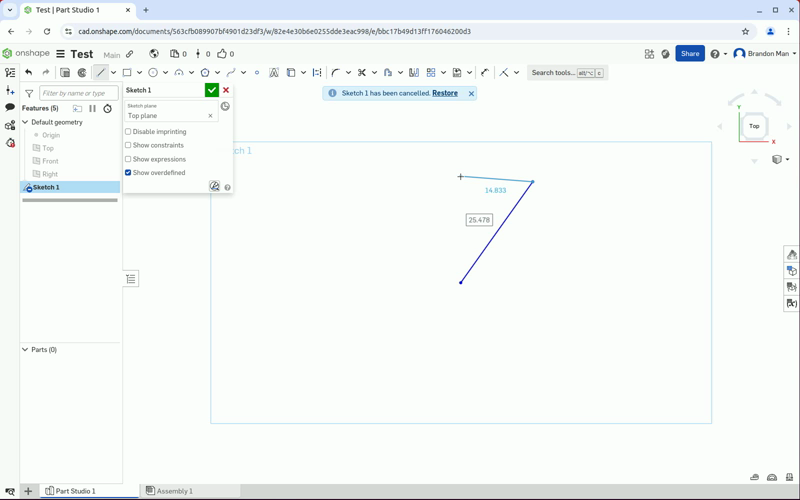
key_up(shift)
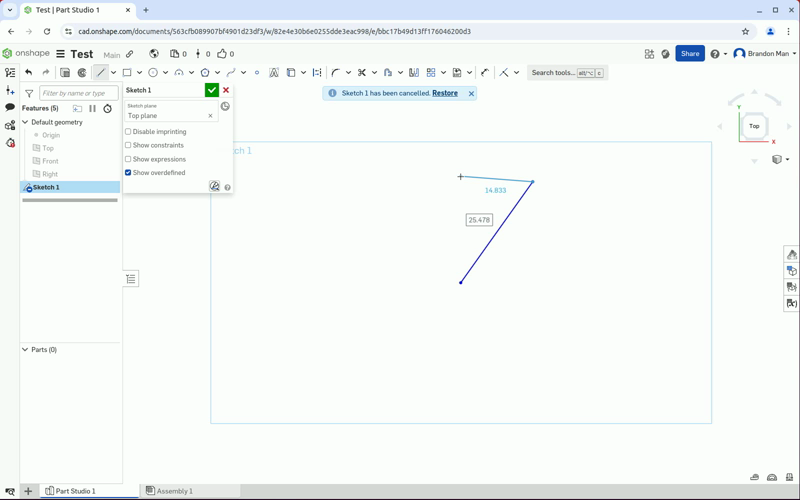
key_down(shift)
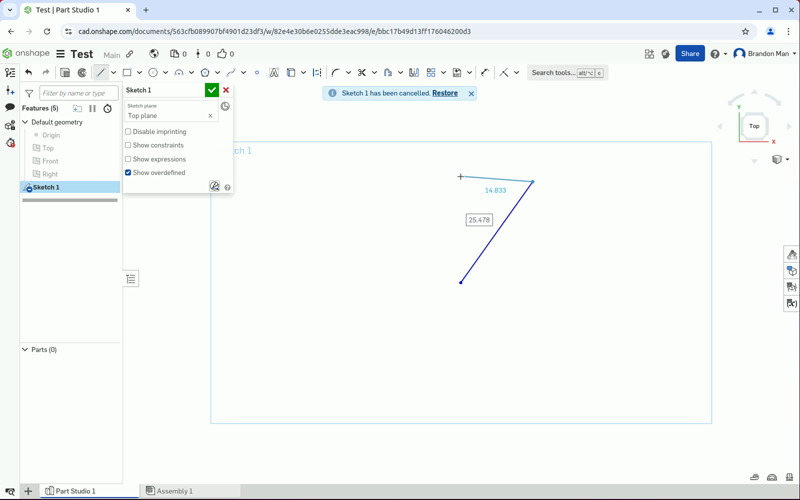
mouse_move(460, 282)
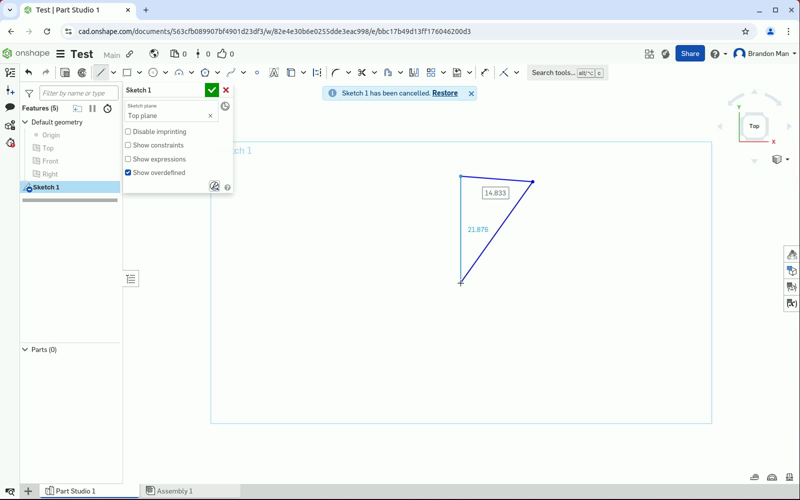
key_up(shift)
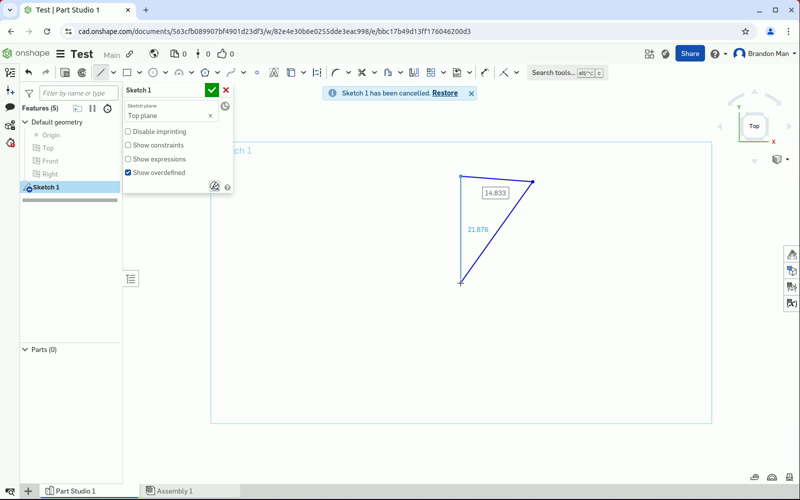
click(460, 282)
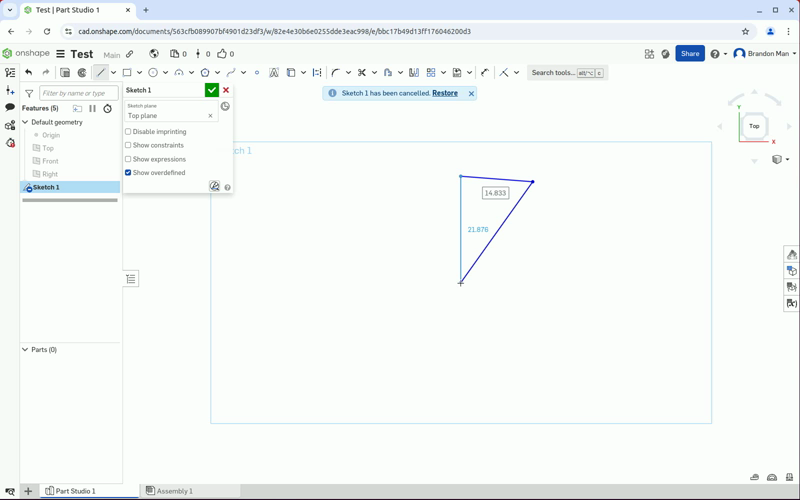
key(esc)
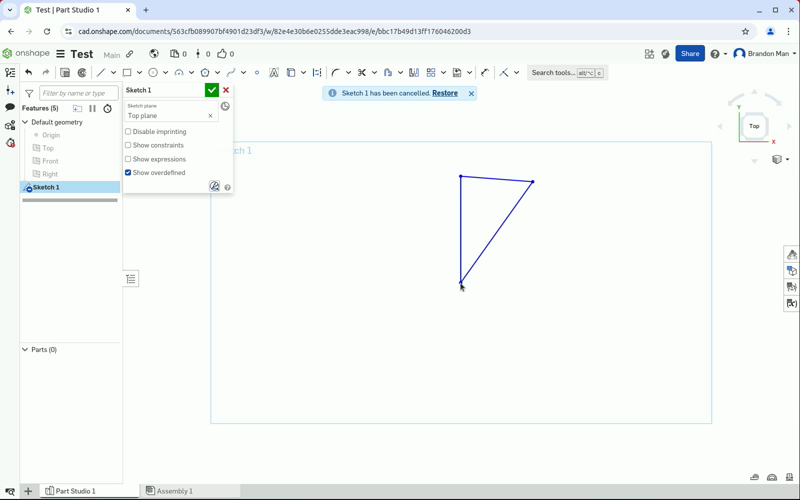
mouse_move(469, 189)
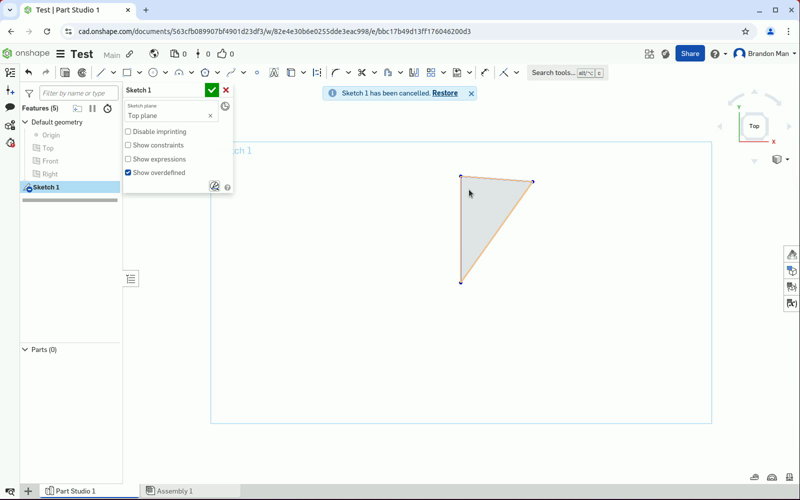
click(469, 189)
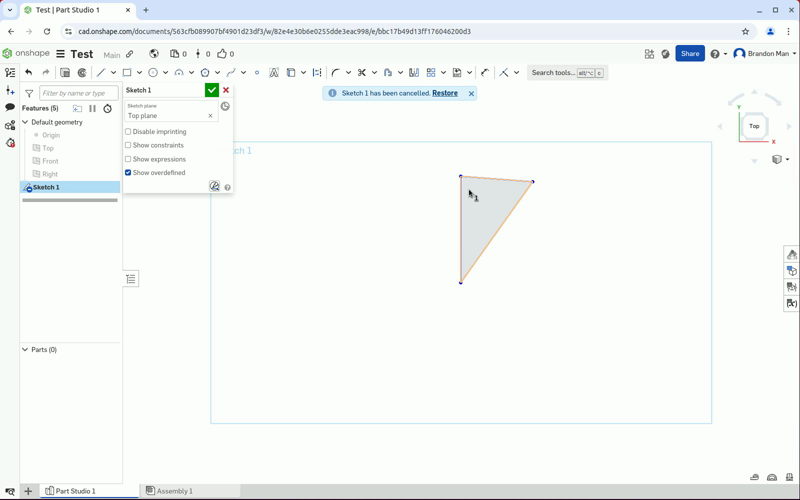
mouse_move(73, 352)
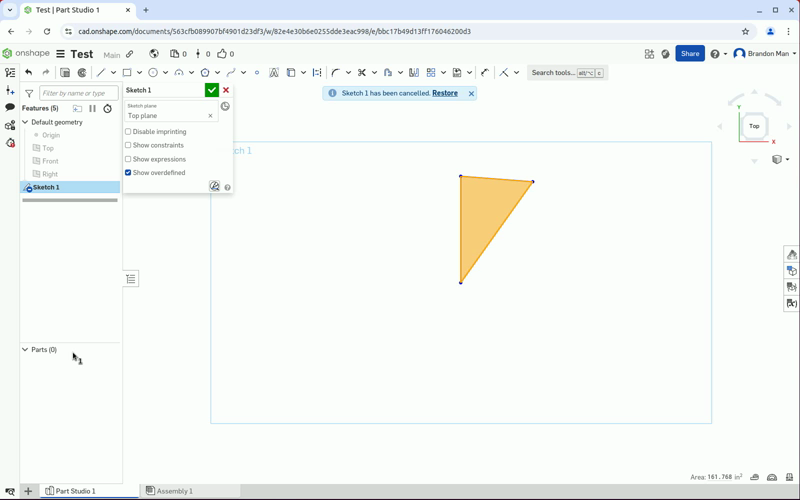
key(shift+y)
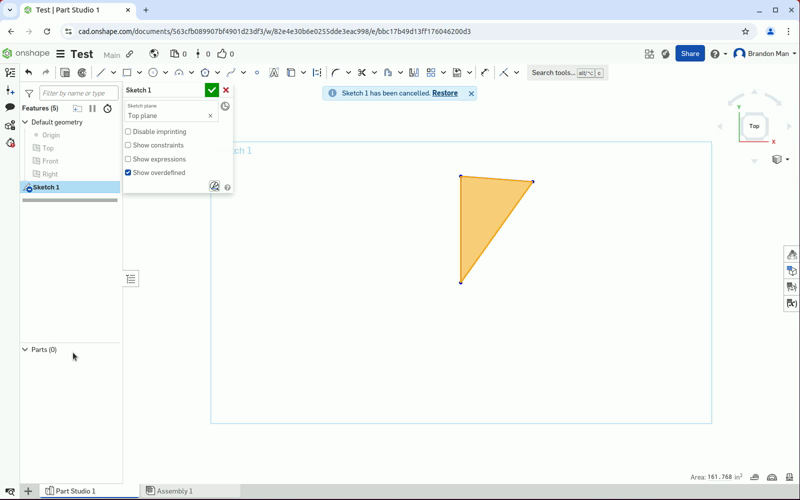
key(shift+e)
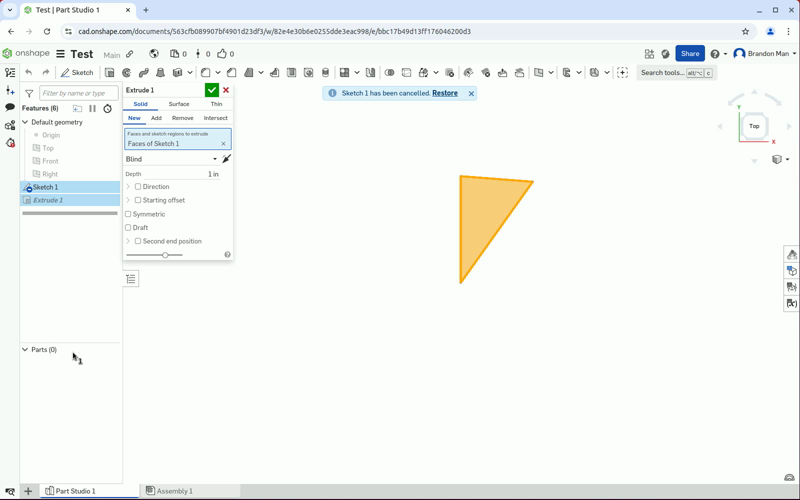
mouse_move(143, 106)
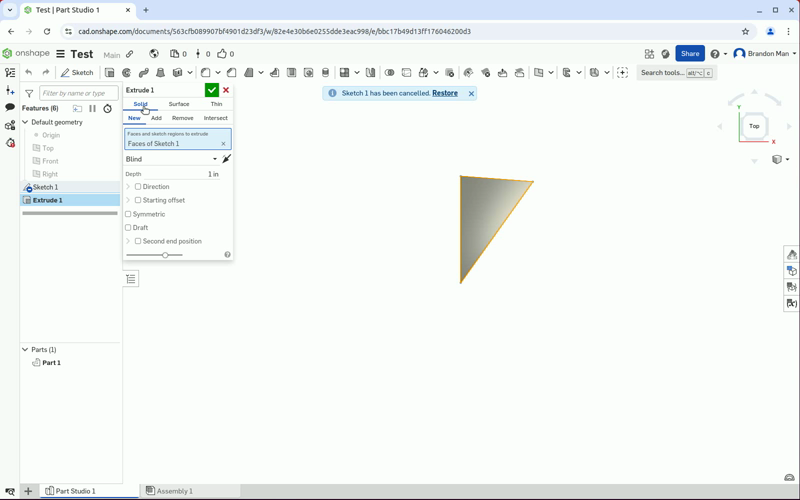
click(143, 106)
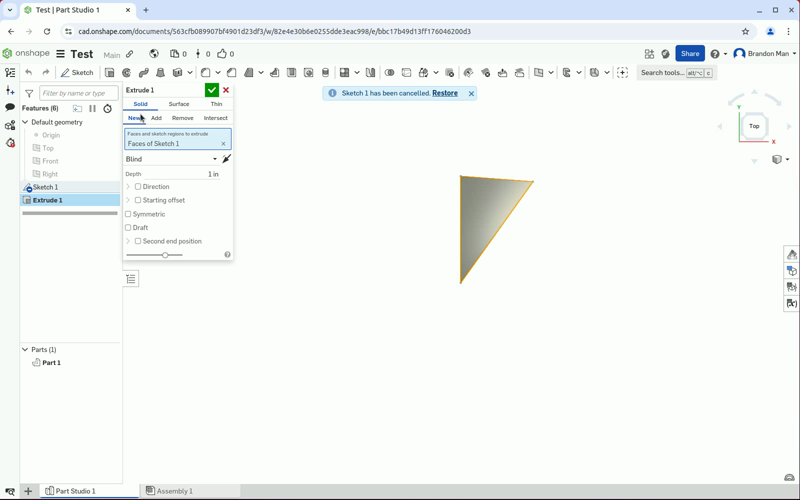
mouse_move(137, 120)
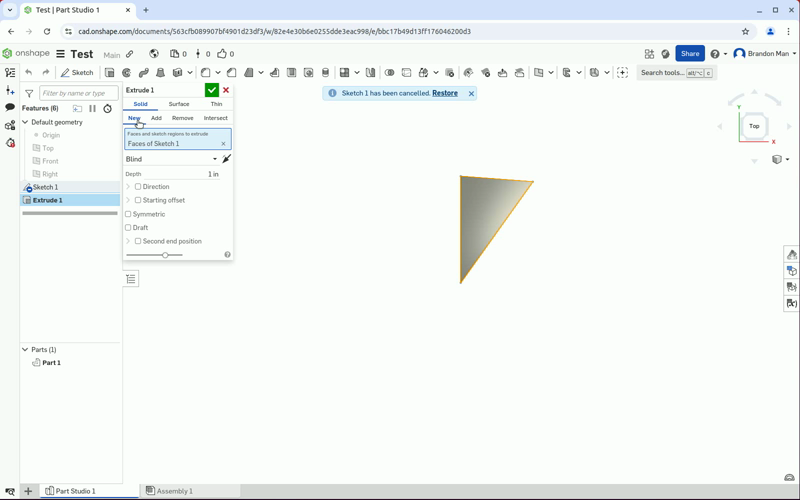
click(137, 120)
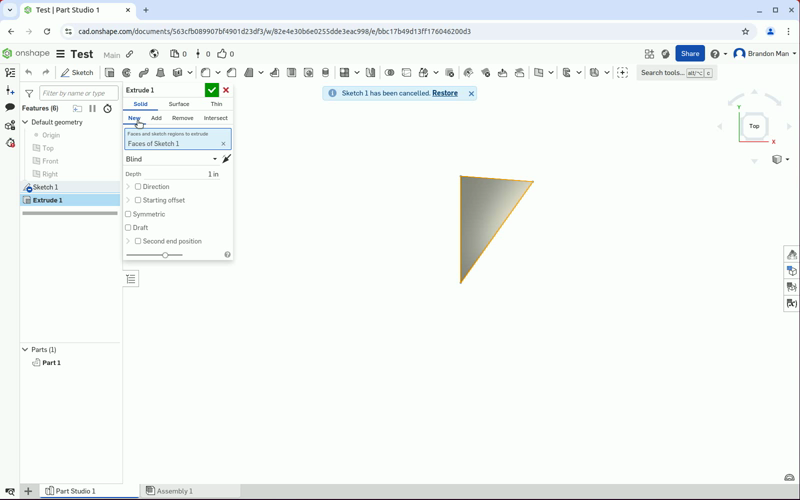
key(tab, 4)
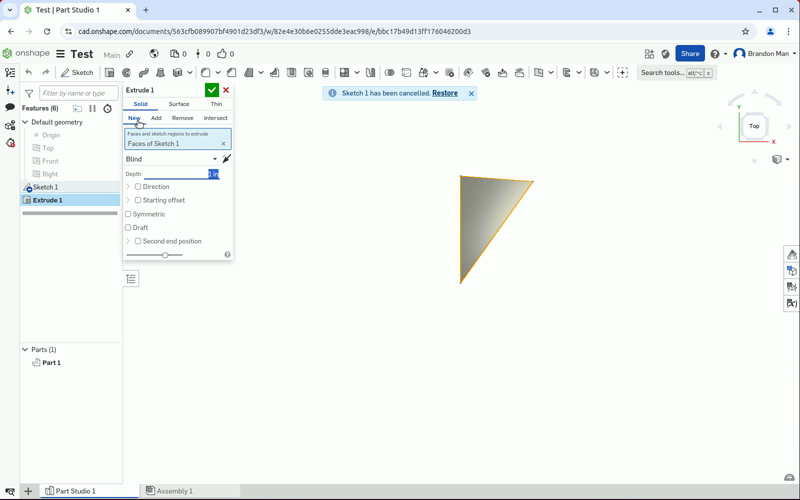
text(21.905)
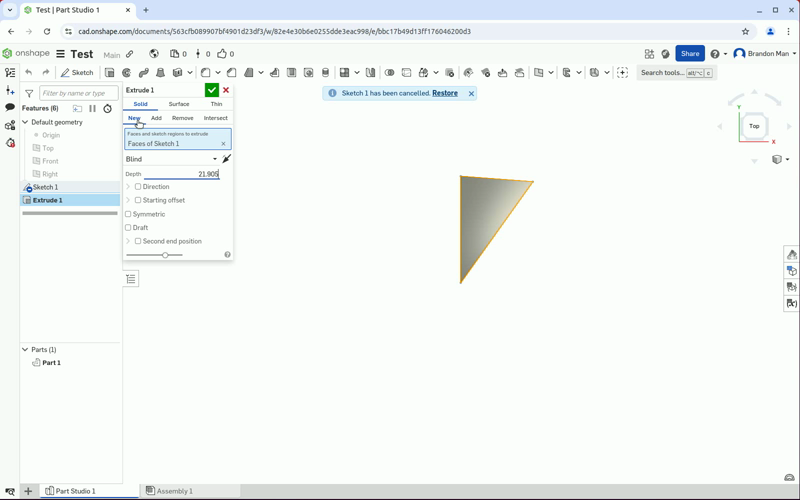
key(enter)
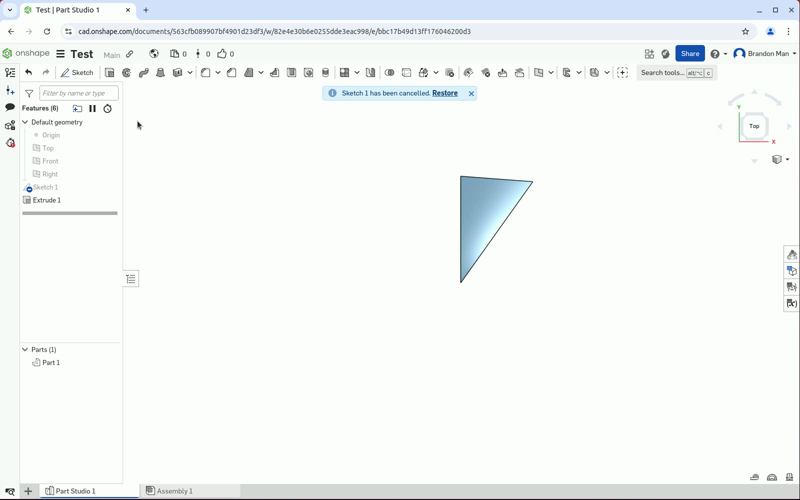
key(shift+h)
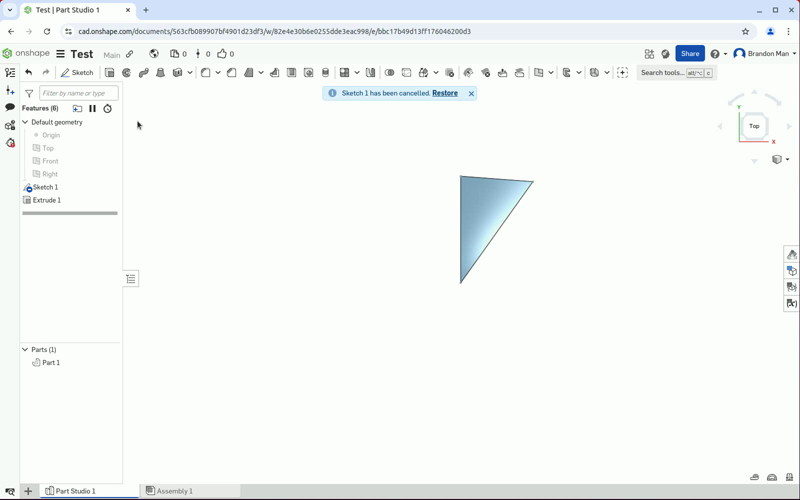
key(shift+h)
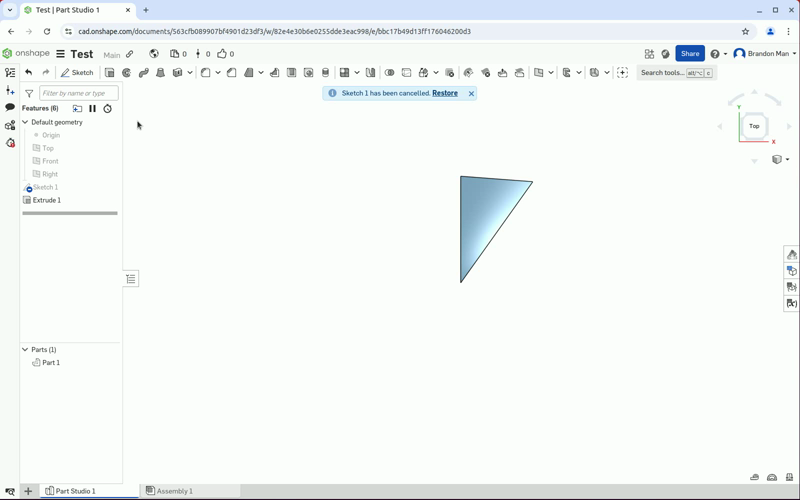
mouse_move(73, 189)
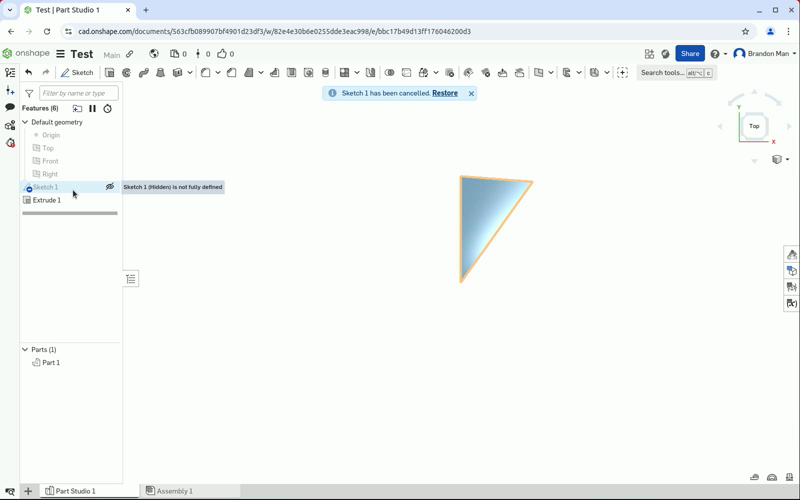
click(73, 189)
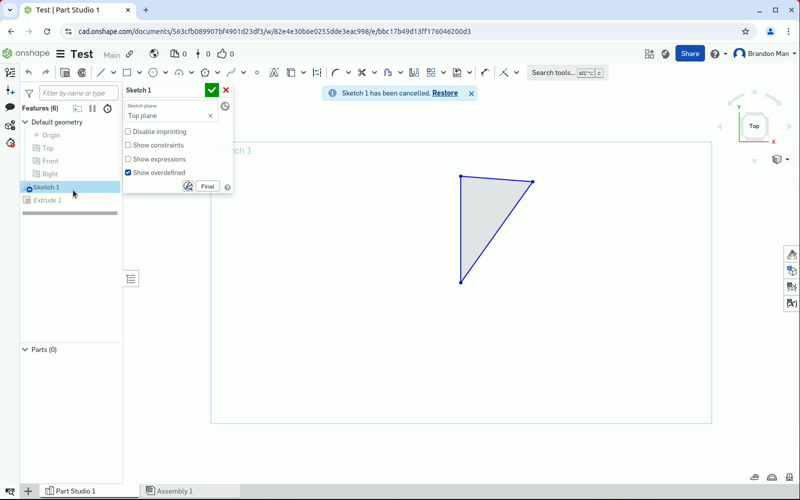
mouse_move(229, 92)
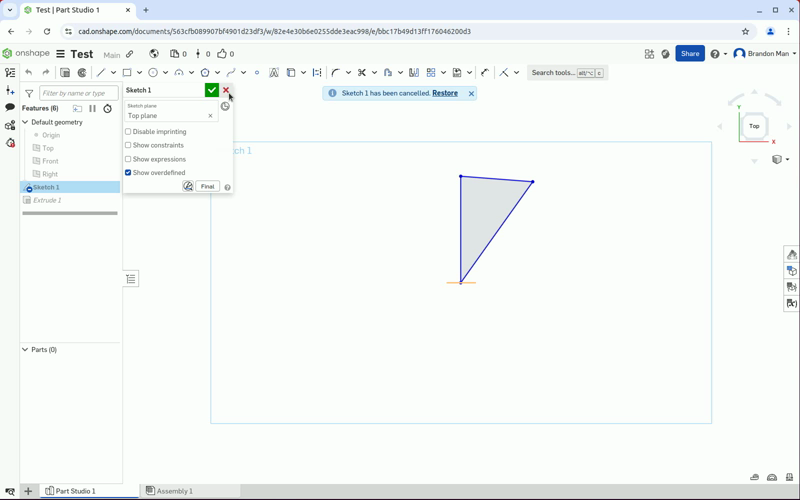
click(229, 92)
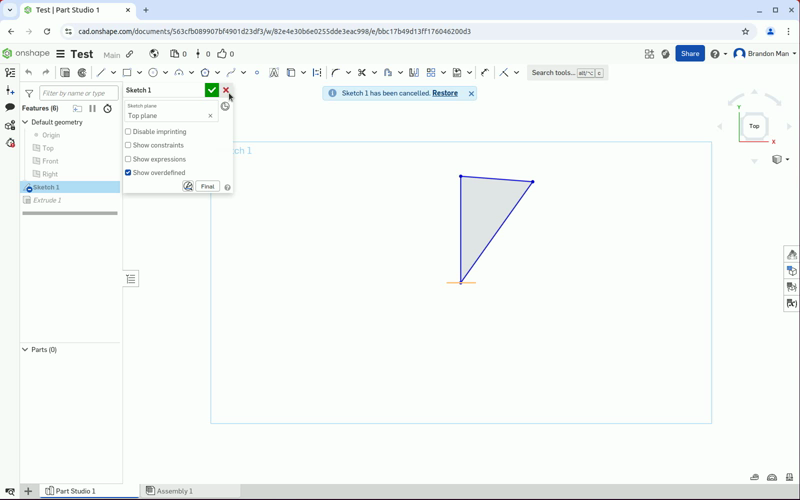
key(shift+s)
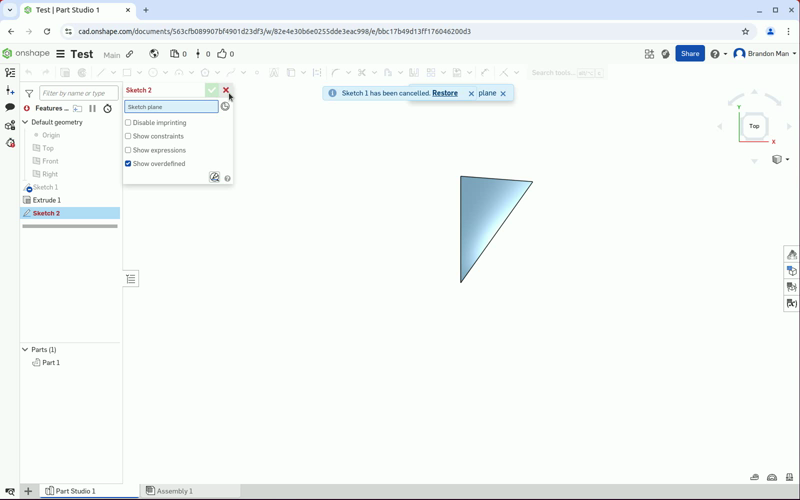
mouse_move(73, 150)
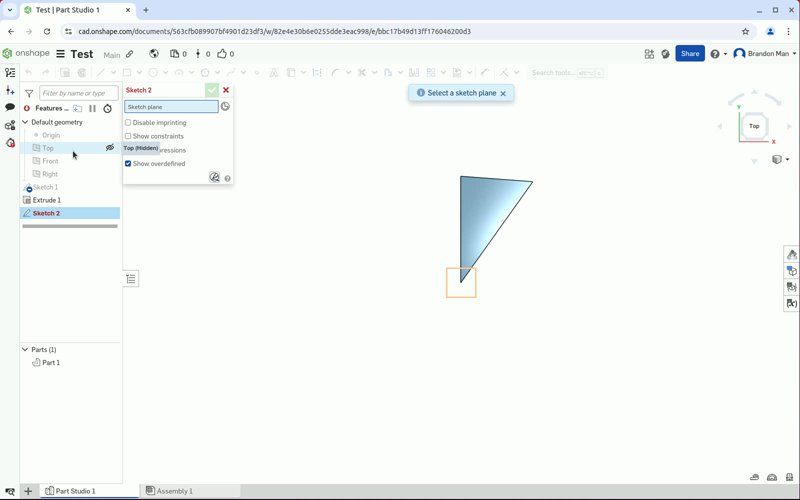
click(73, 150)
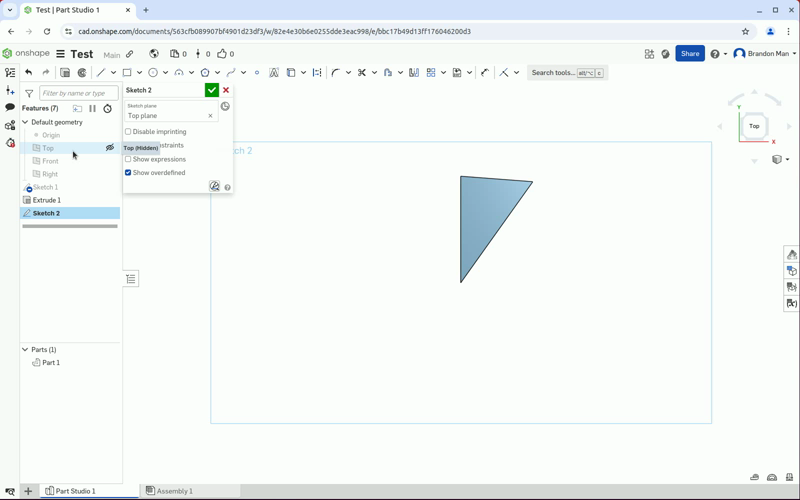
mouse_move(73, 352)
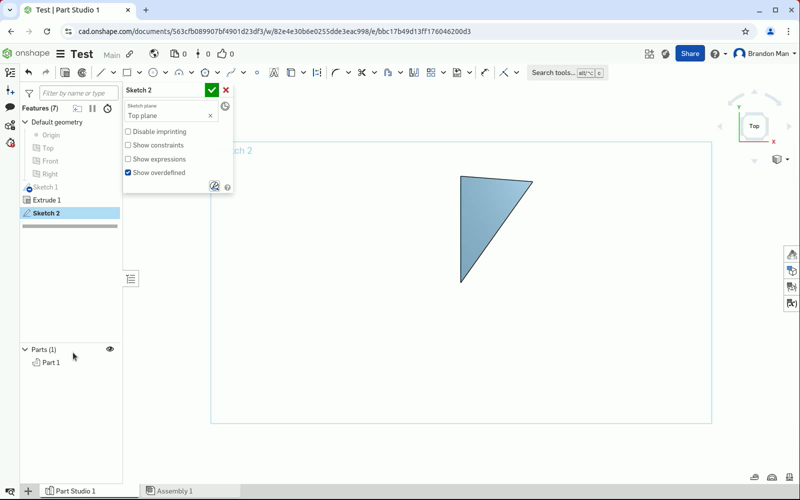
key(y)
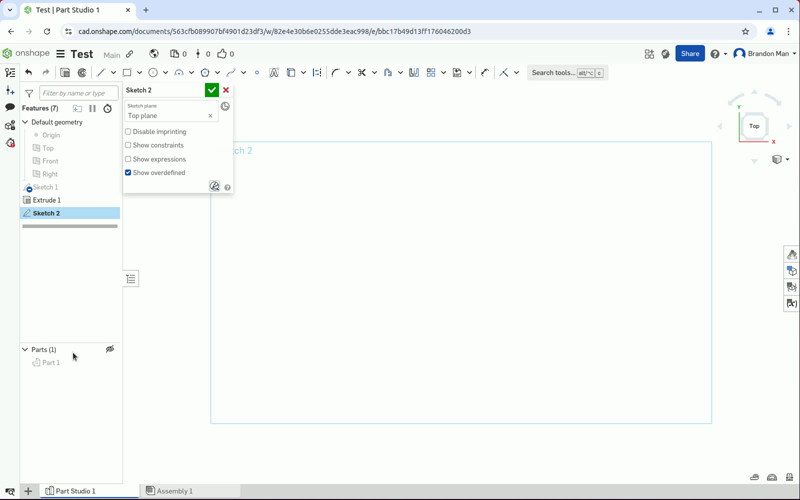
key(l)
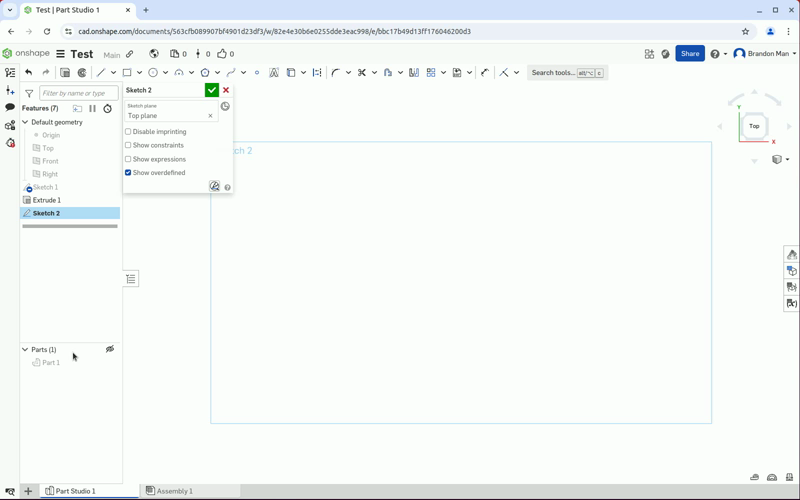
key_down(shift)
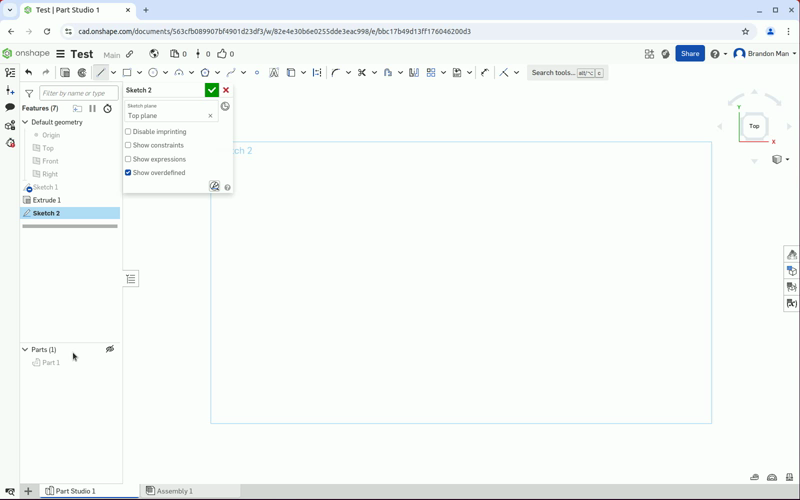
mouse_move(460, 282)
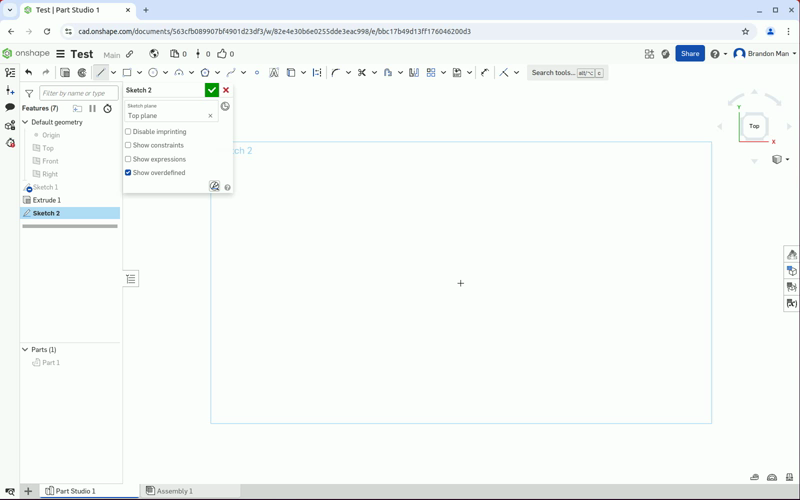
click(460, 282)
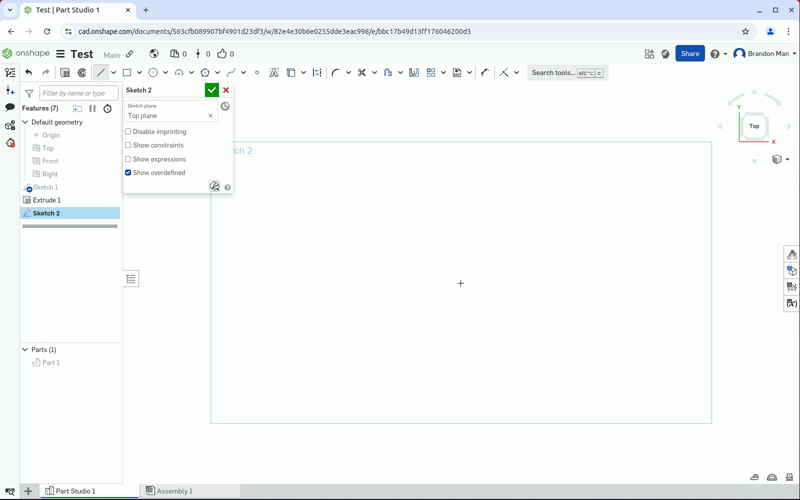
key_up(shift)
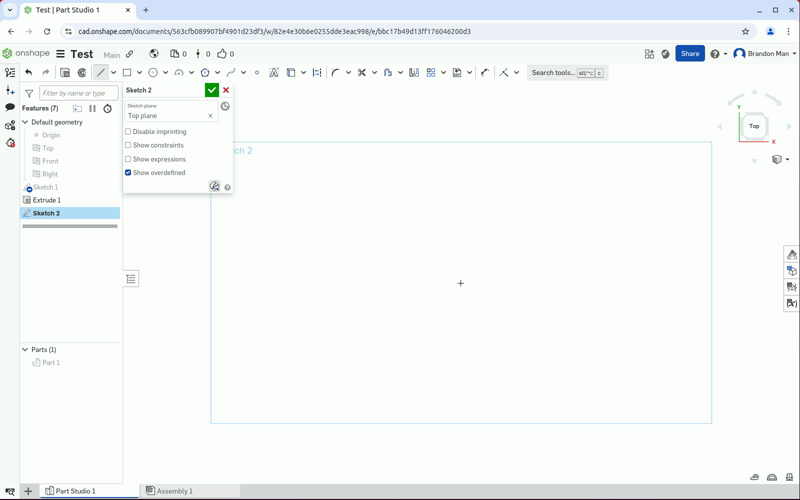
key_down(shift)
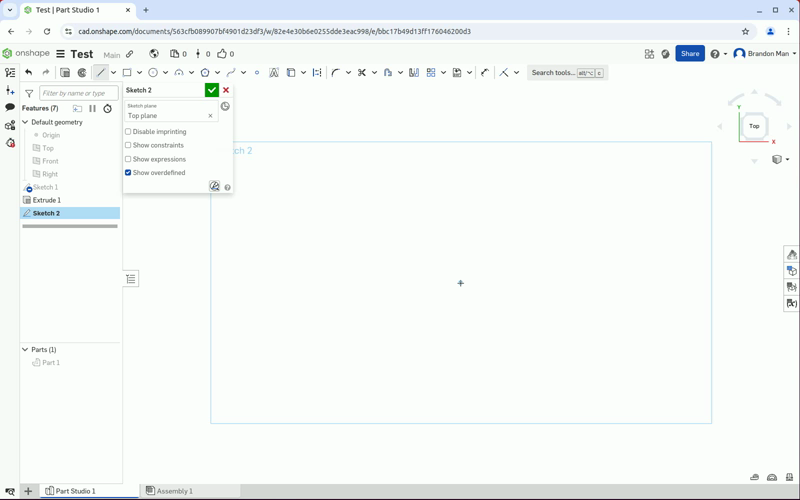
mouse_move(490, 282)
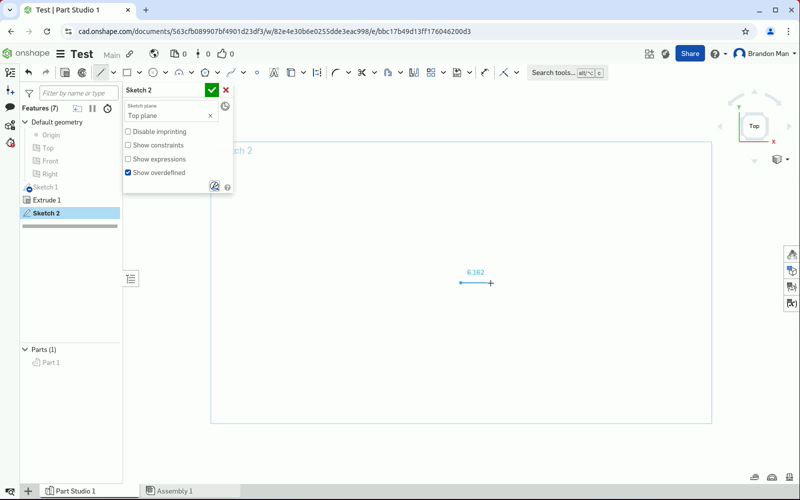
mouse_move(469, 282)
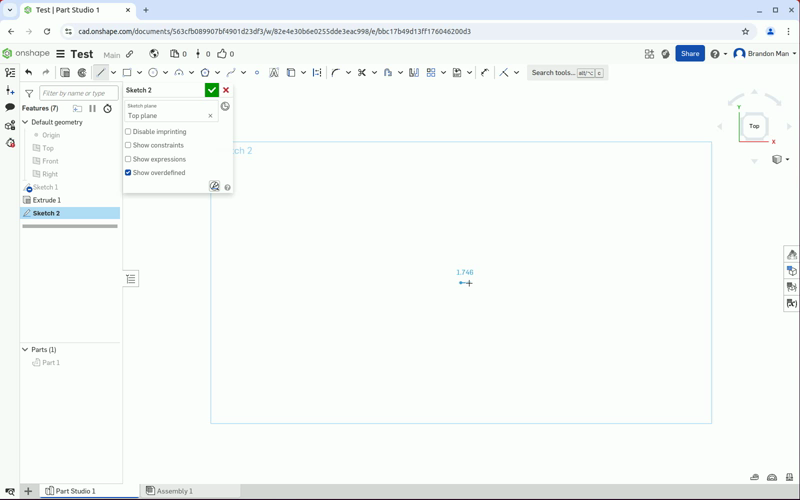
click(469, 282)
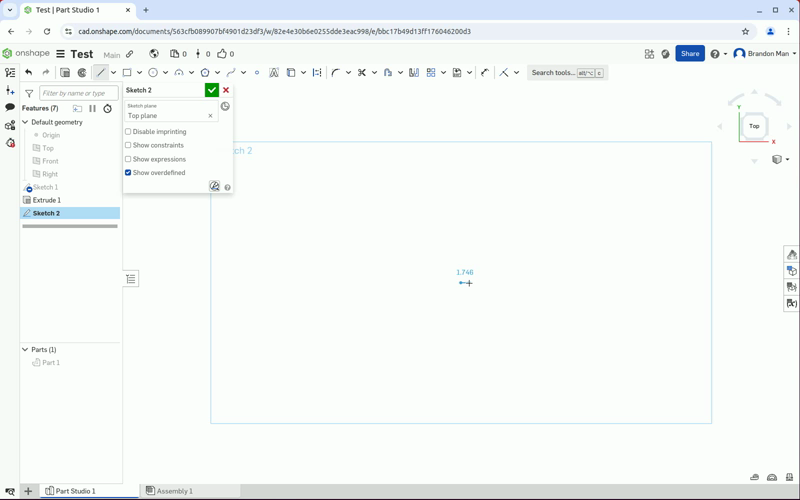
key_up(shift)
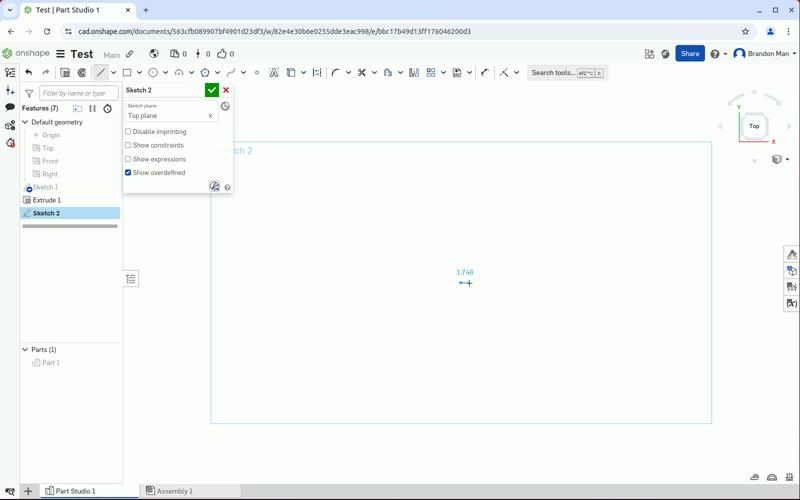
key_down(shift)
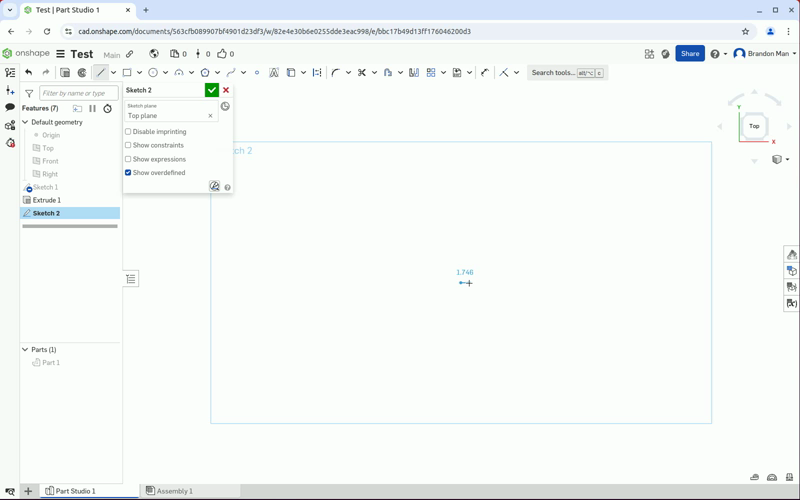
mouse_move(533, 182)
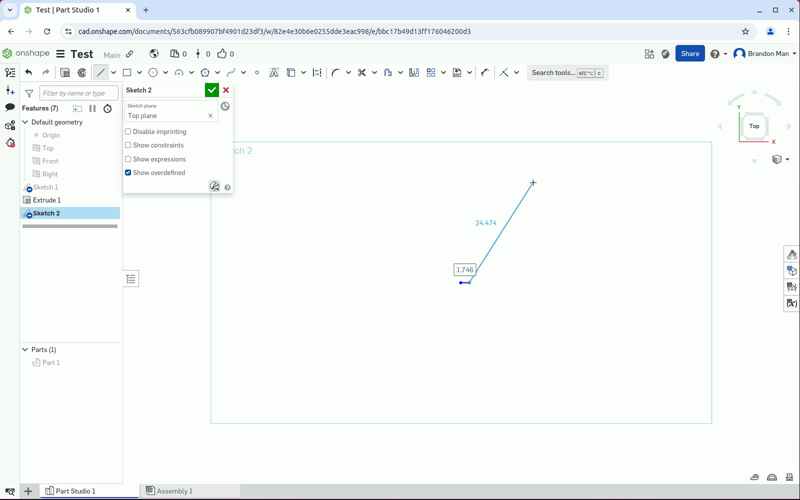
click(533, 182)
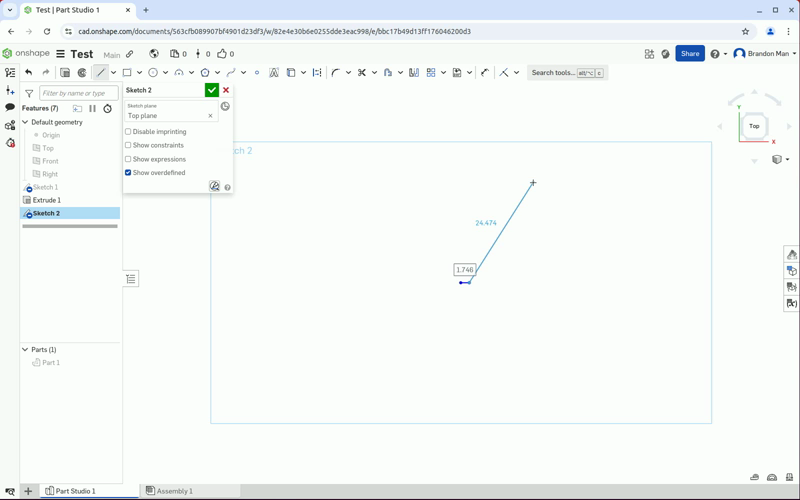
key_up(shift)
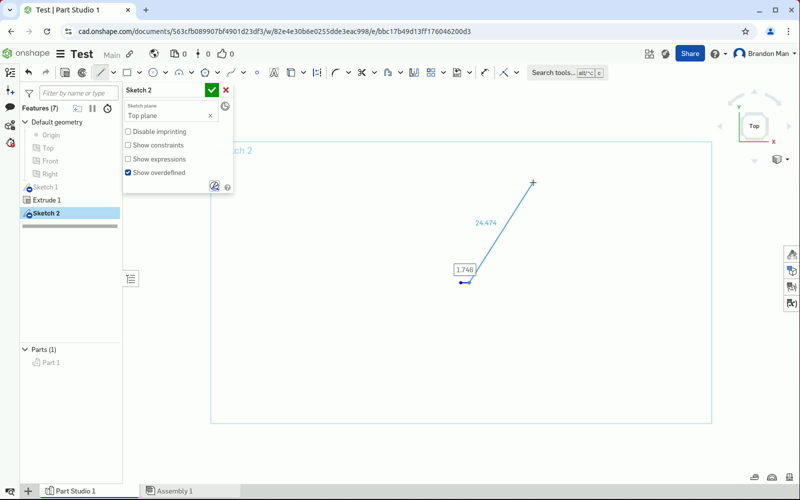
key_down(shift)
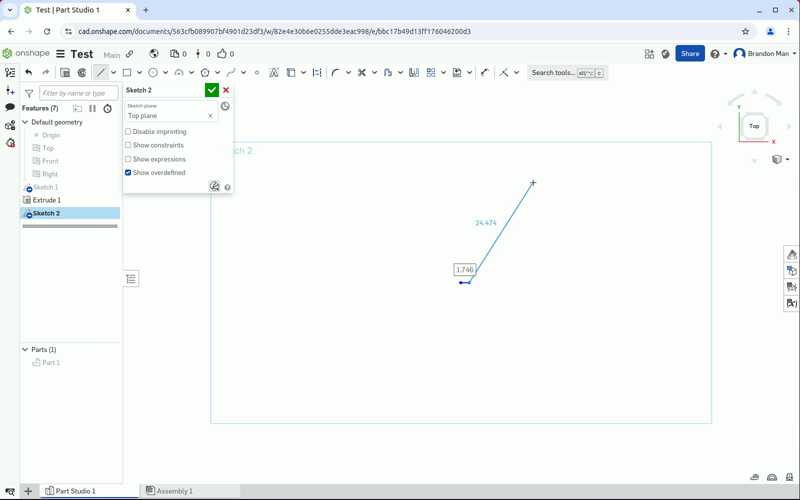
mouse_move(460, 282)
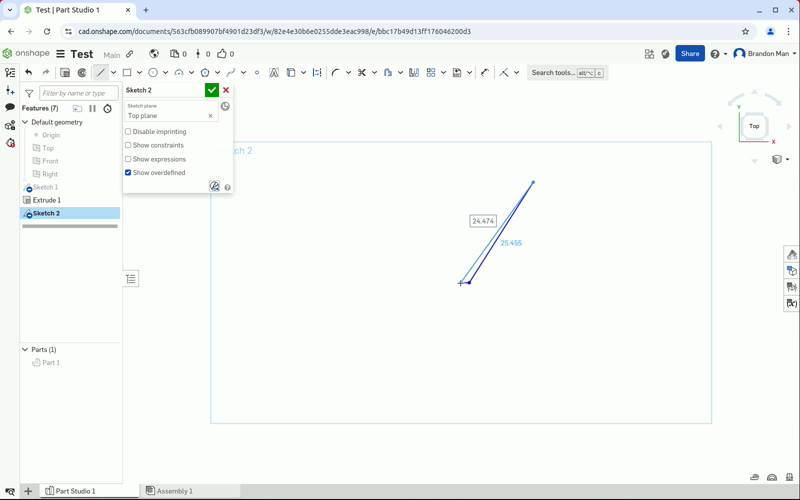
key_up(shift)
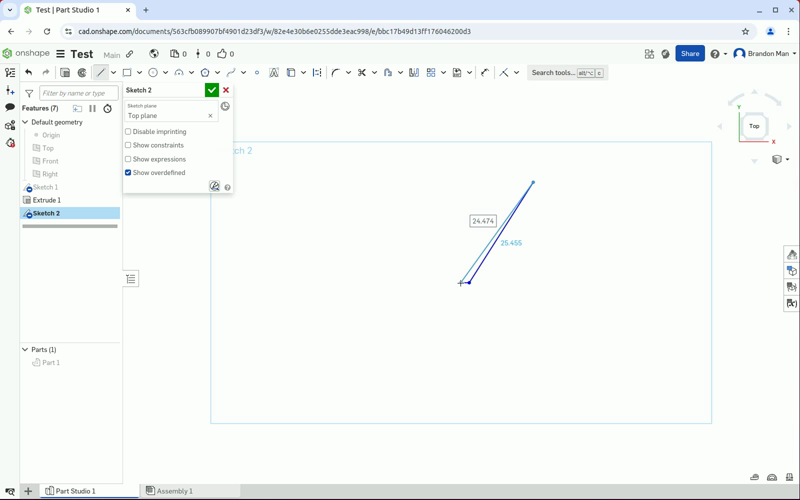
click(460, 282)
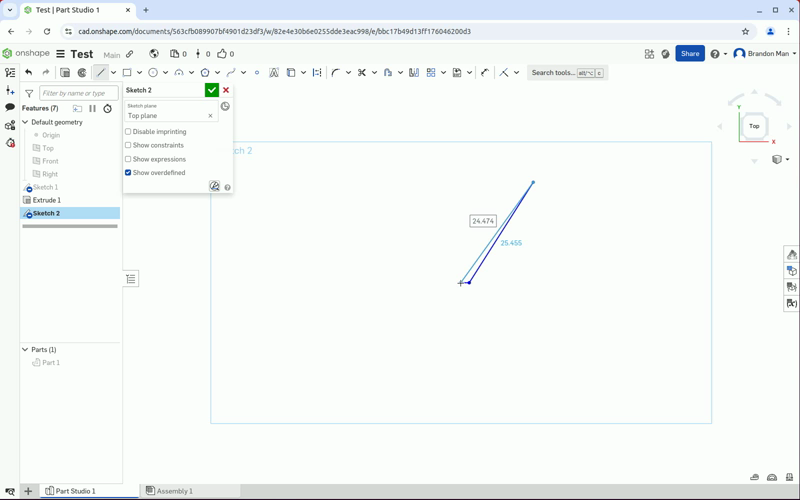
key(esc)
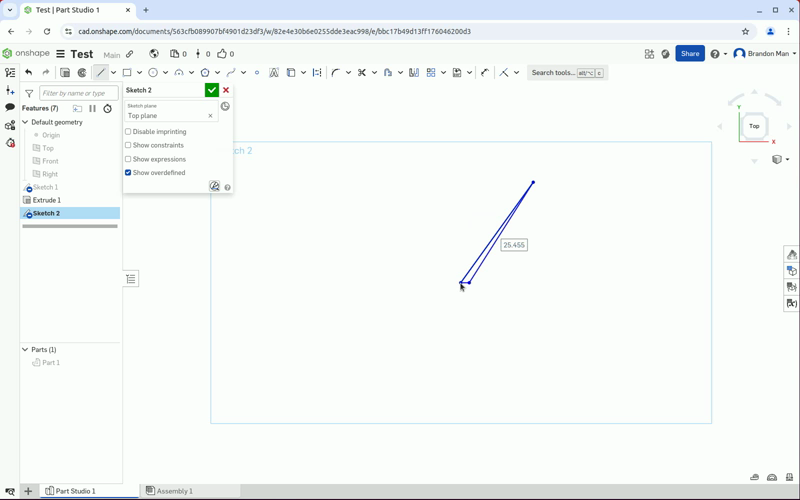
mouse_move(490, 244)
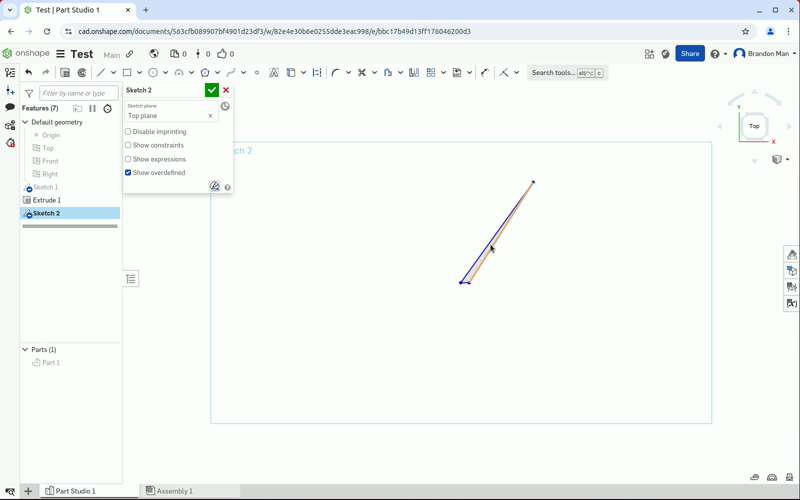
scroll(6)
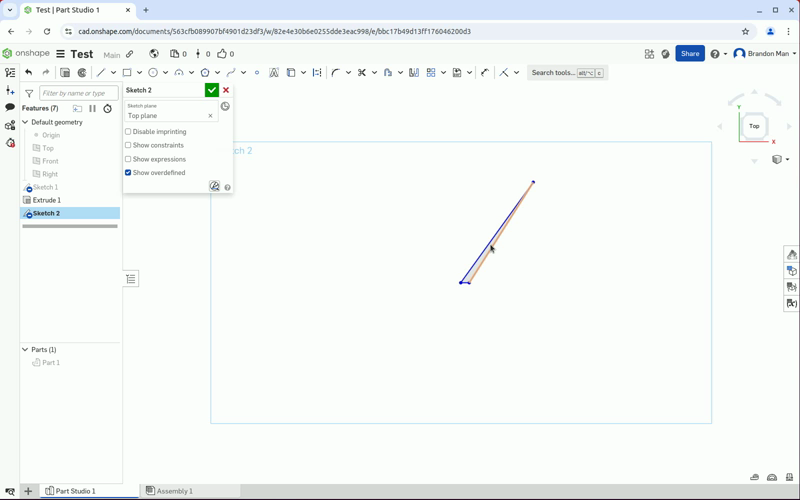
scroll(6)
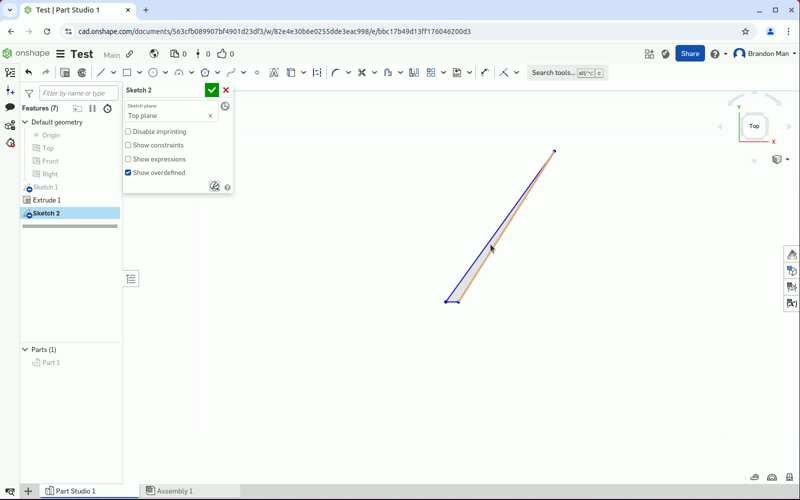
scroll(6)
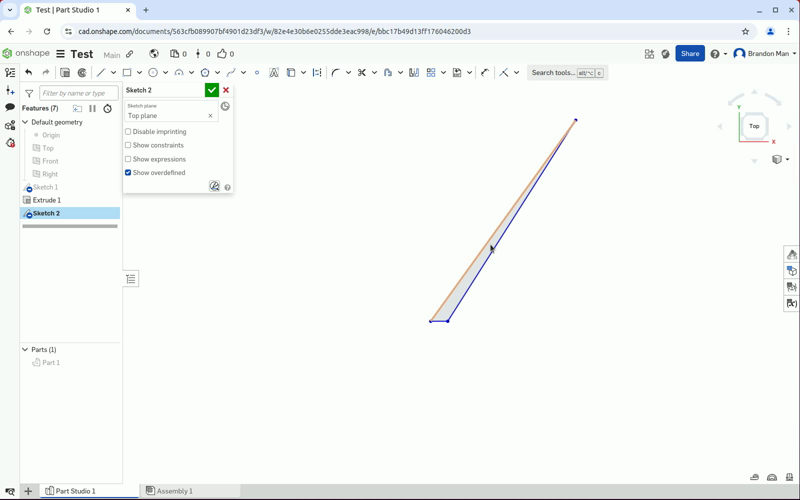
scroll(6)
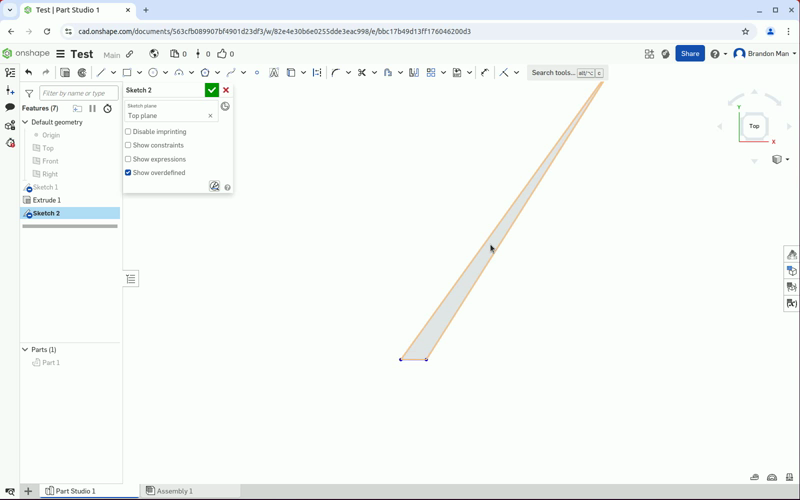
scroll(6)
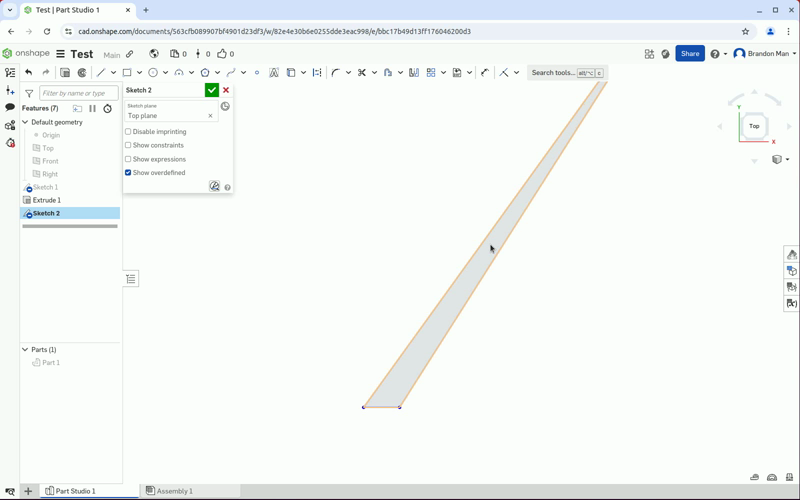
scroll(6)
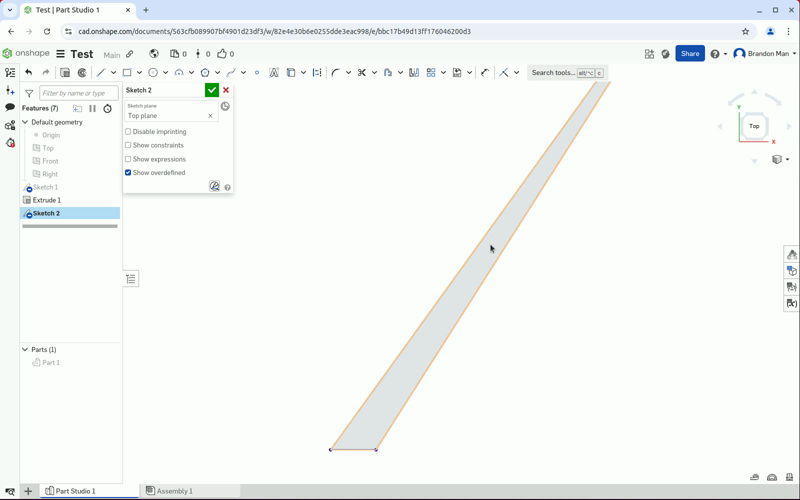
scroll(6)
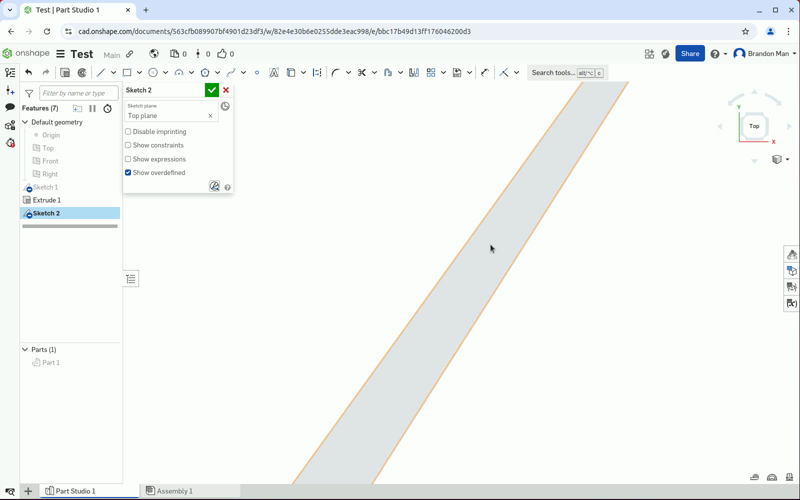
click(490, 244)
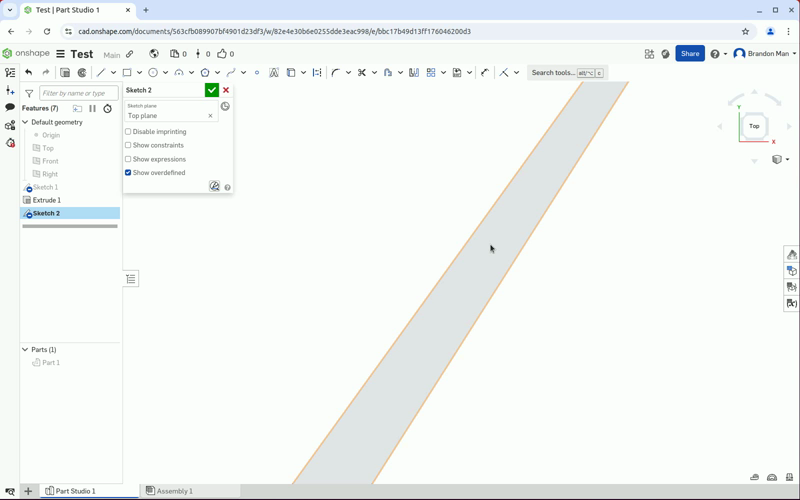
scroll(-6)
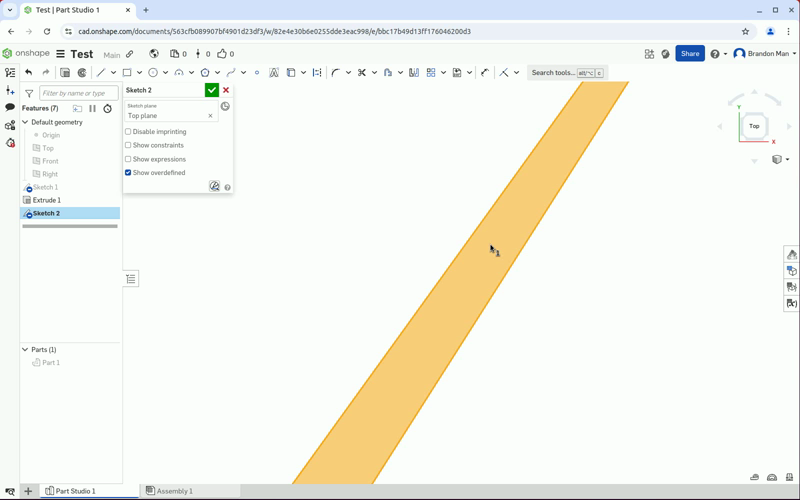
scroll(-6)
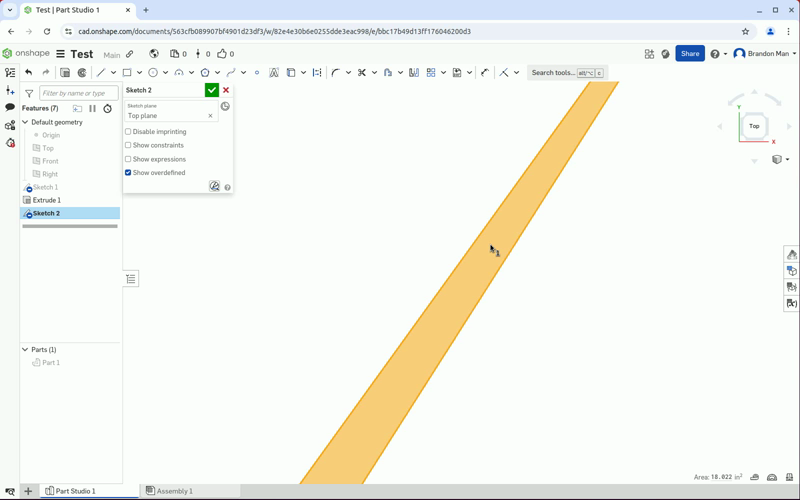
scroll(-6)
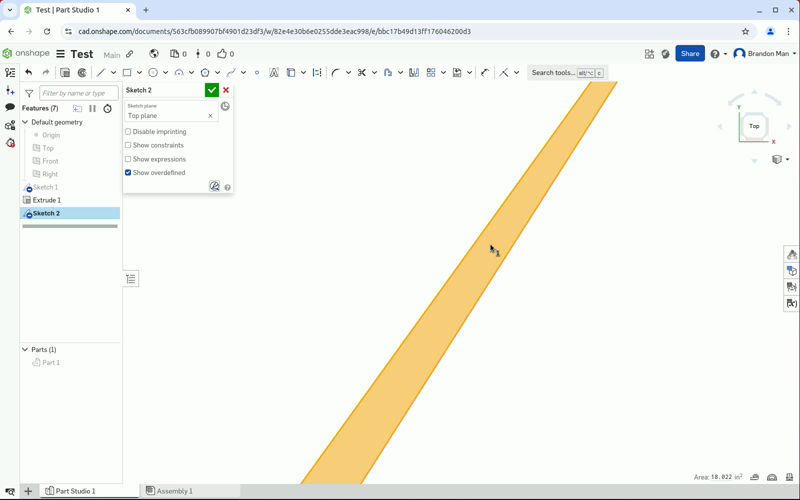
scroll(-6)
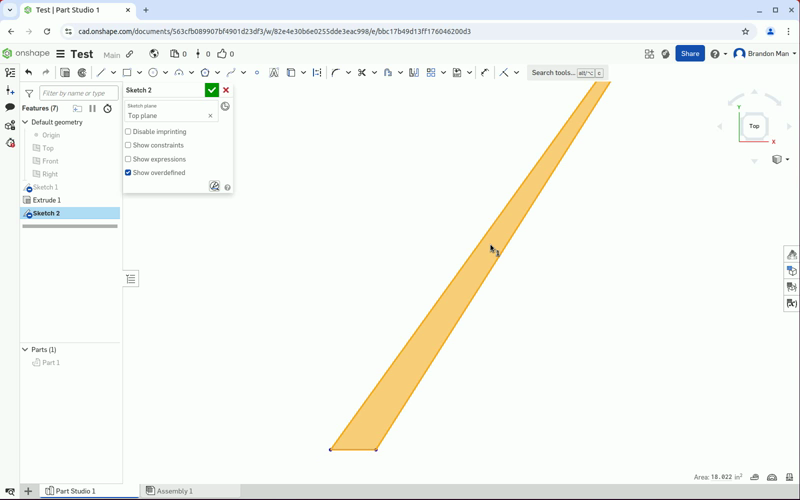
scroll(-6)
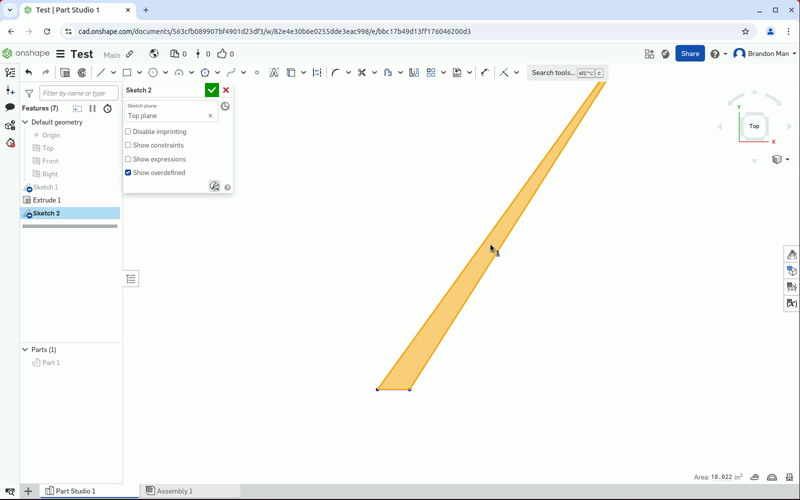
scroll(-6)
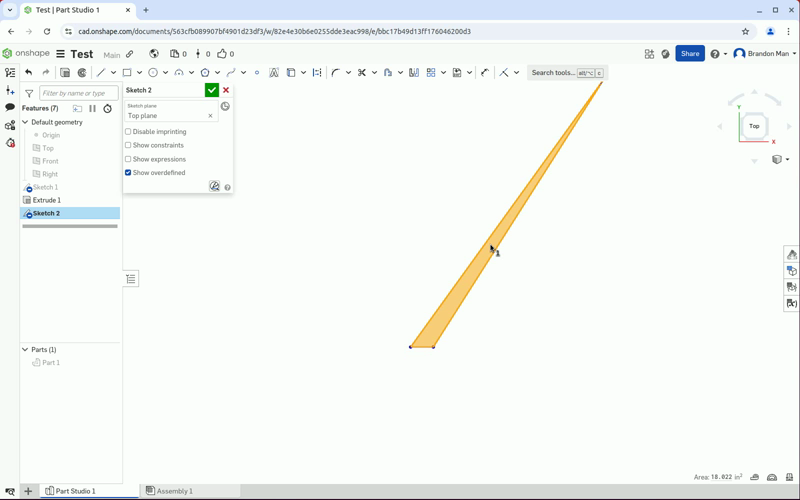
scroll(-6)
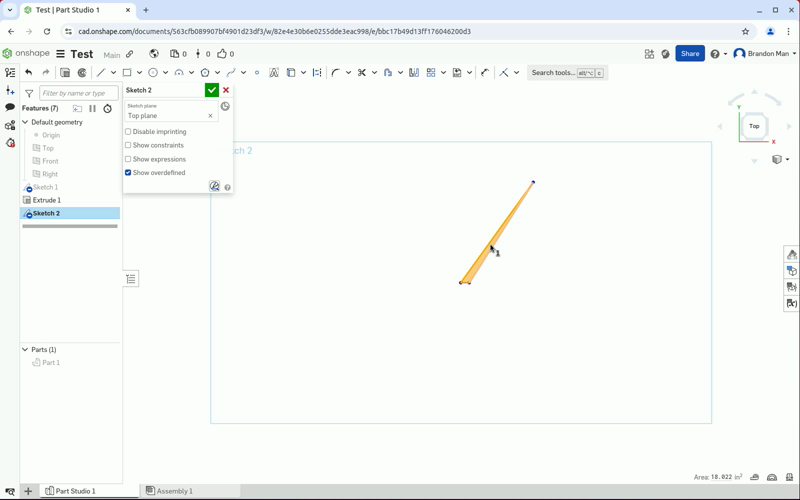
mouse_move(73, 352)
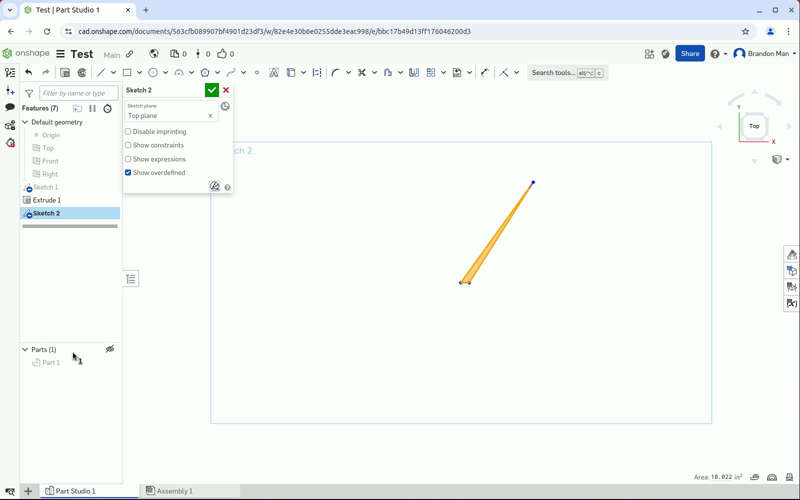
key(shift+y)
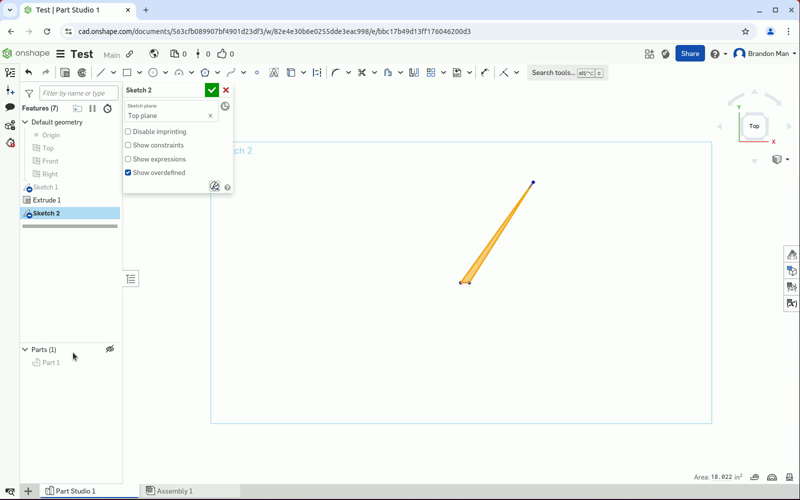
key(shift+e)
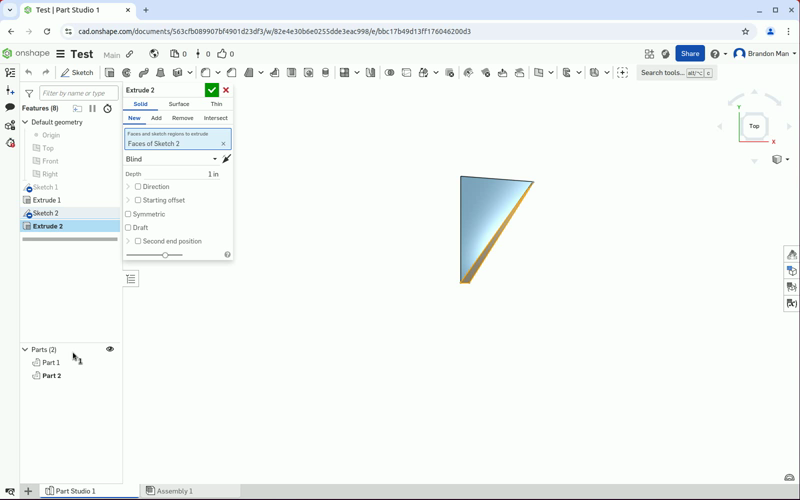
mouse_move(143, 106)
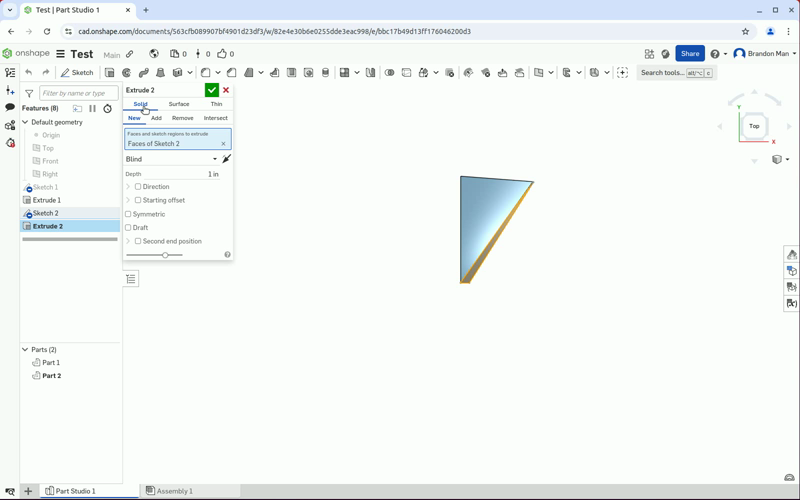
click(143, 106)
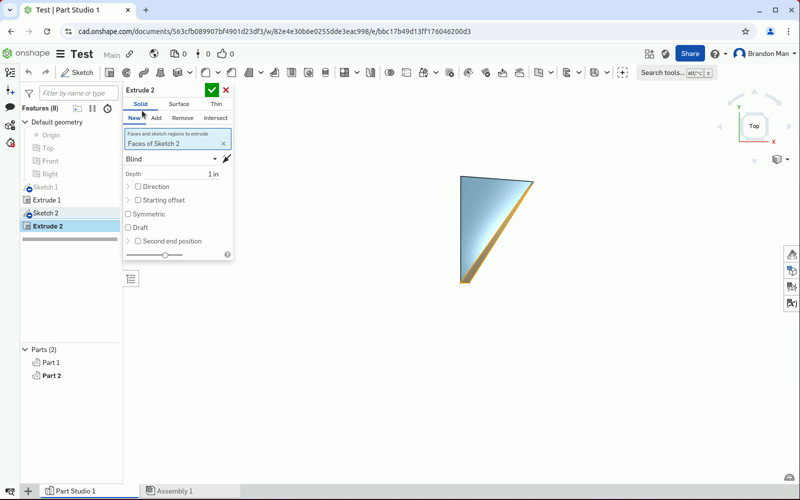
mouse_move(137, 120)
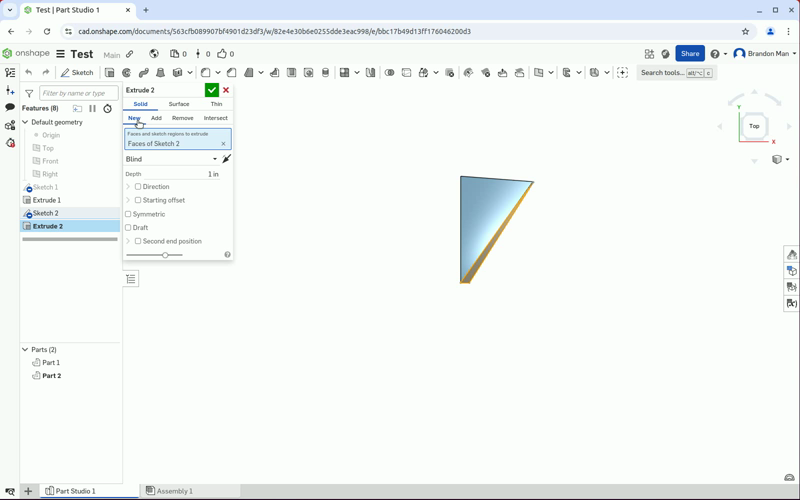
click(137, 120)
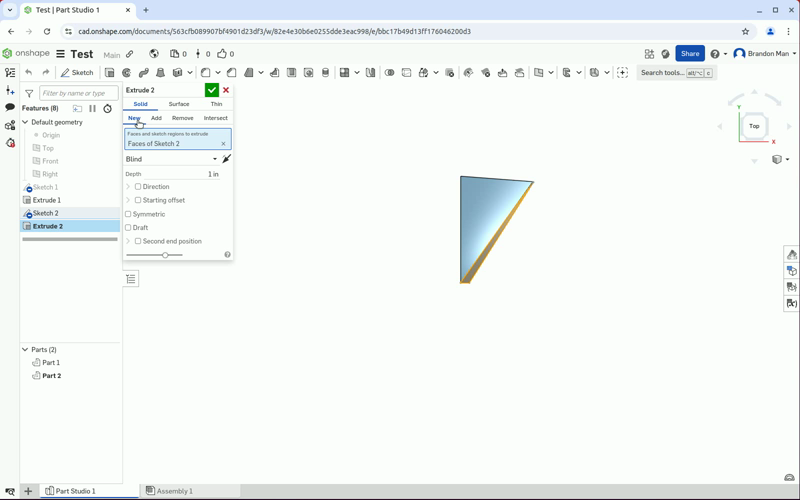
key(tab, 4)
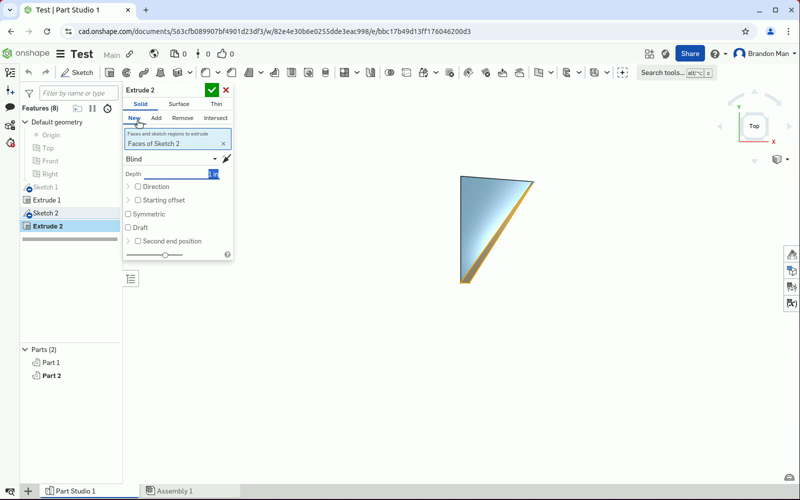
text(21.905)
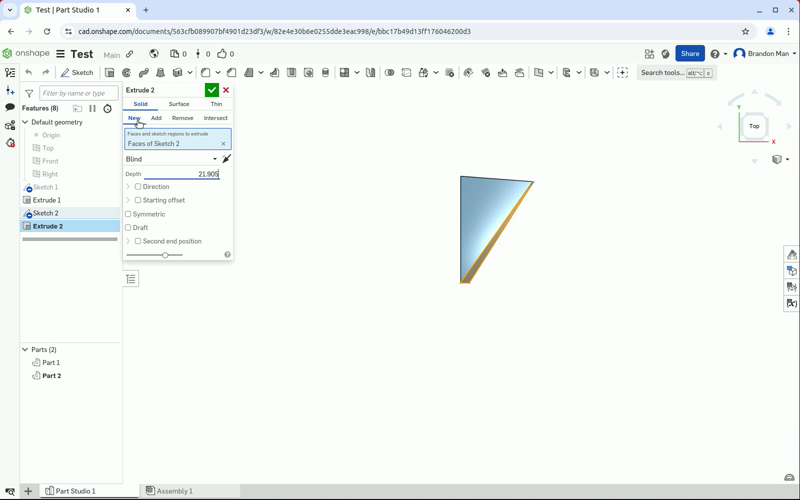
key(enter)
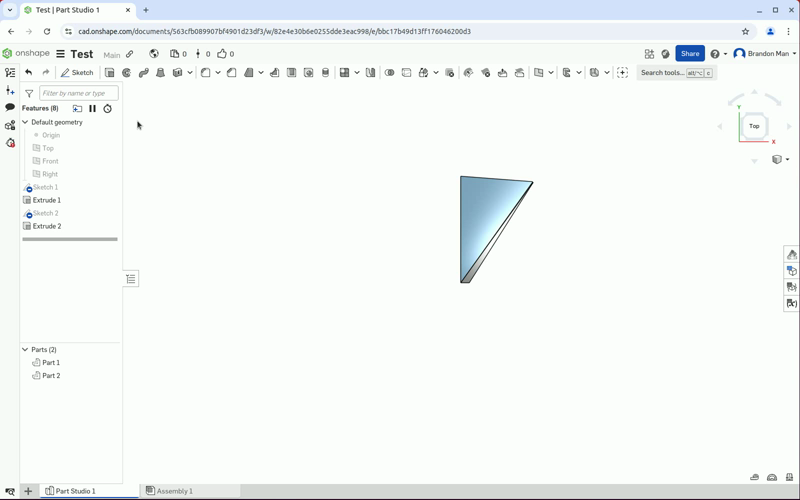
key(shift+h)
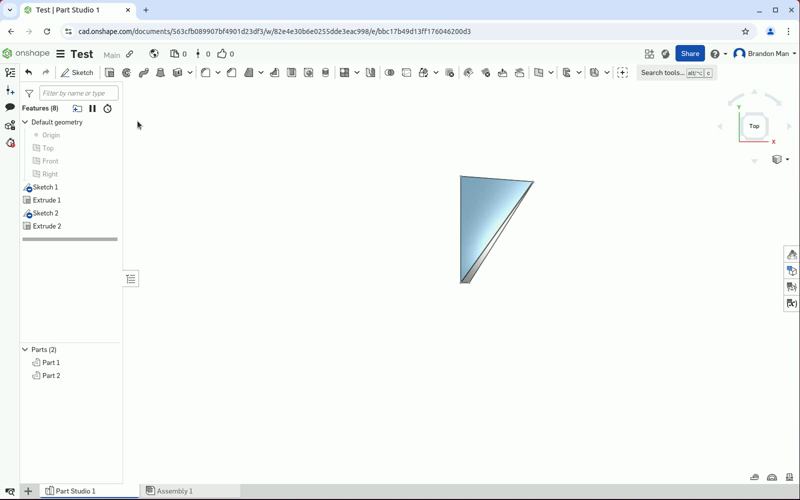
key(shift+h)
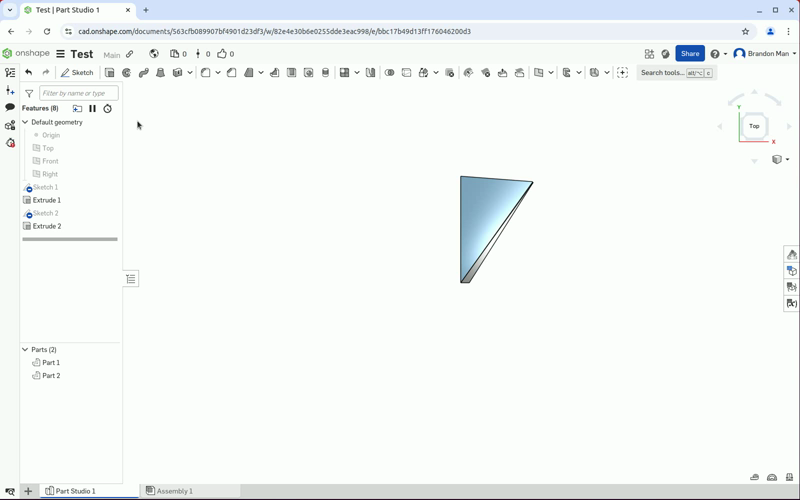
mouse_move(73, 189)
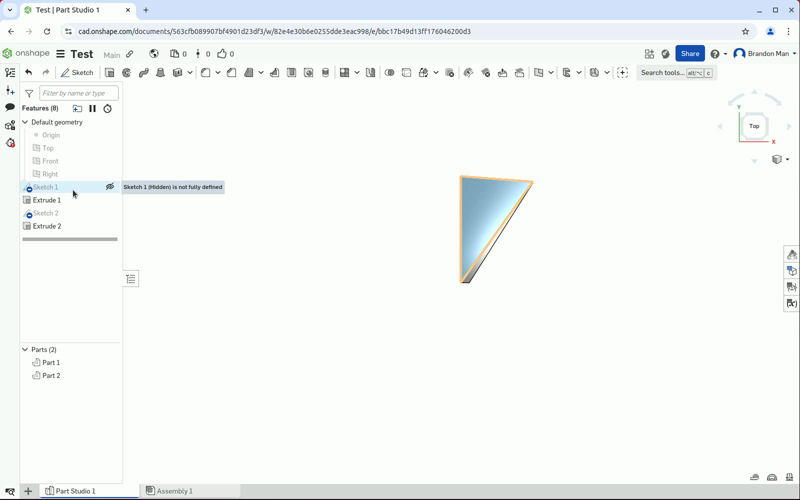
click(73, 189)
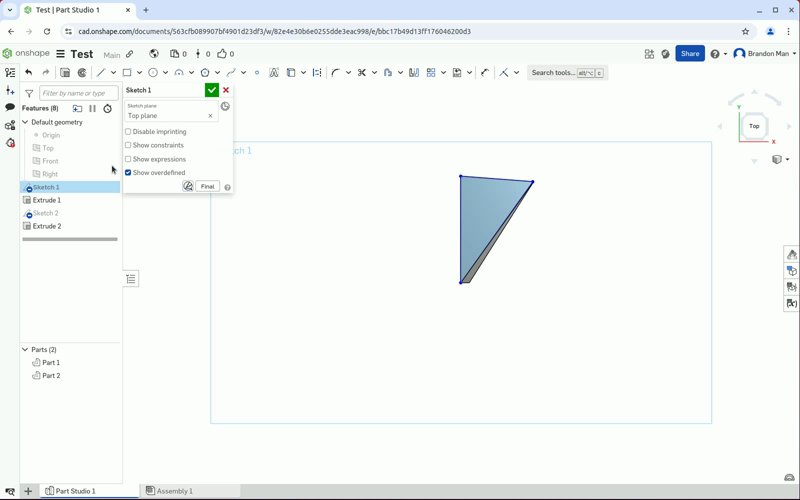
mouse_move(229, 92)
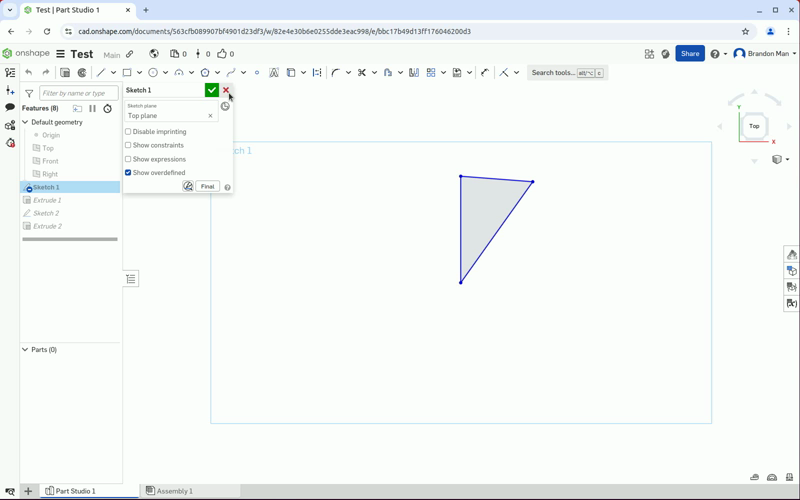
click(229, 92)
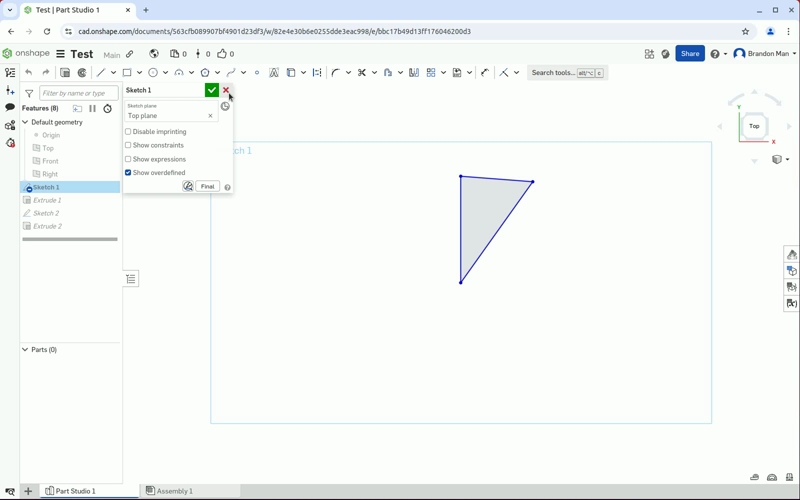
key(shift+s)
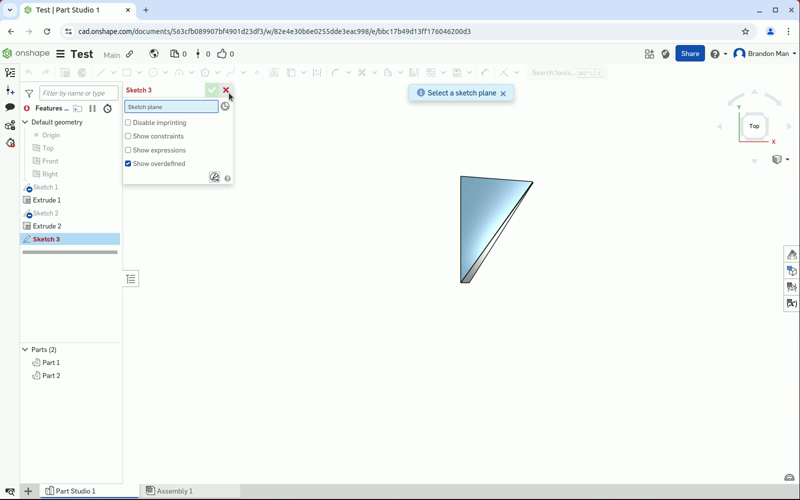
mouse_move(73, 150)
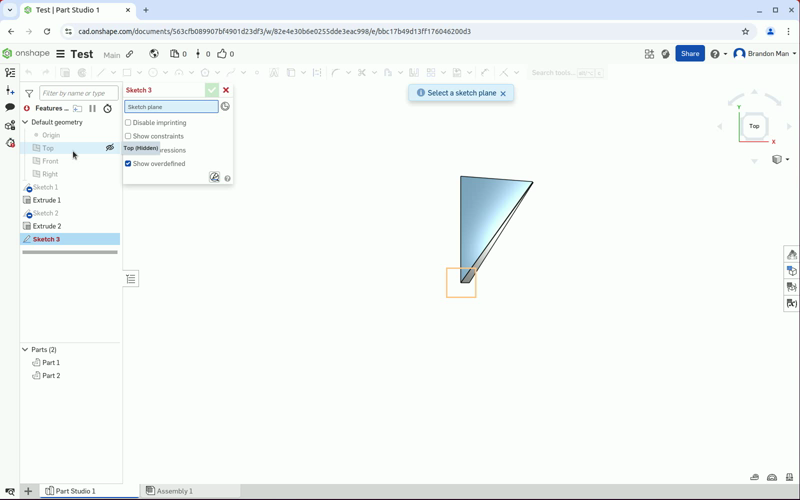
click(73, 150)
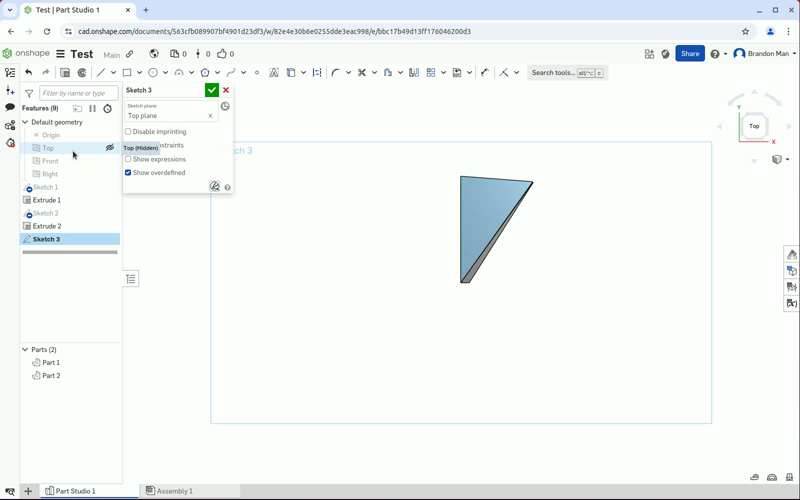
mouse_move(73, 352)
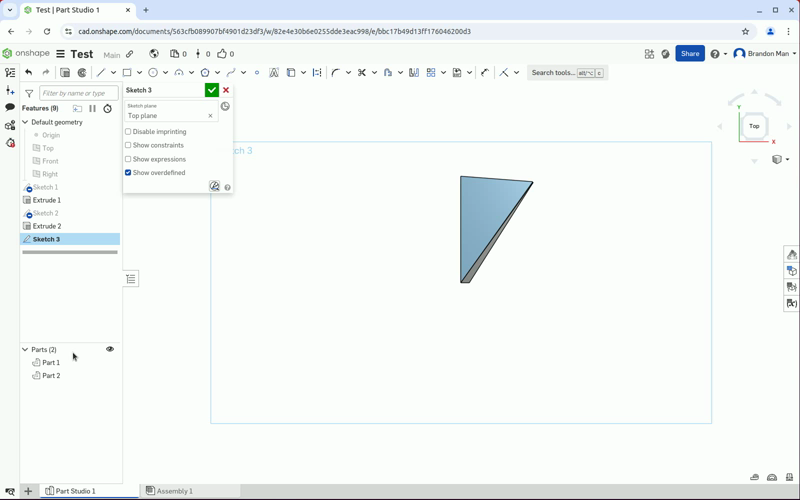
key(y)
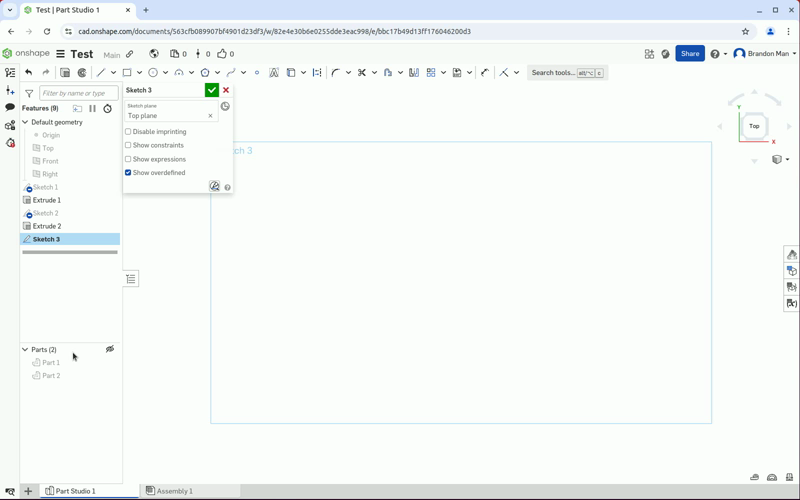
key(l)
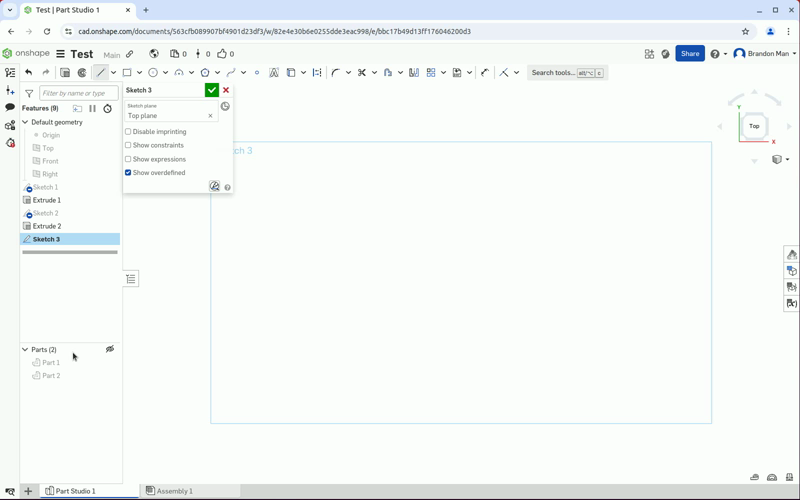
key_down(shift)
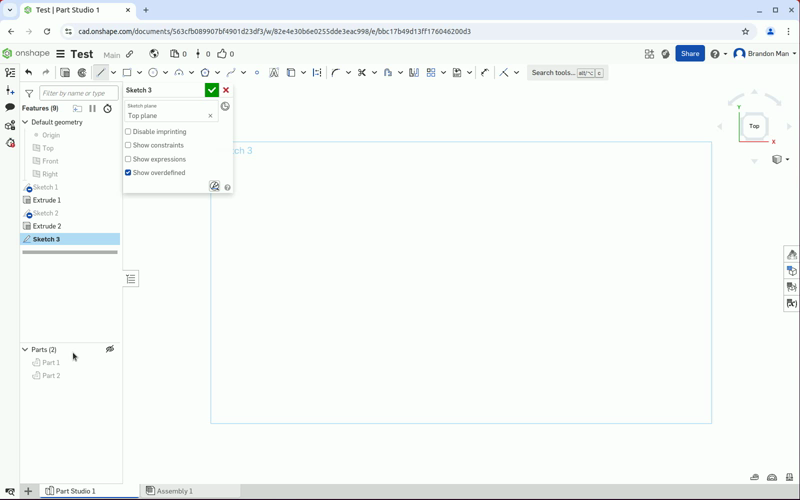
mouse_move(470, 282)
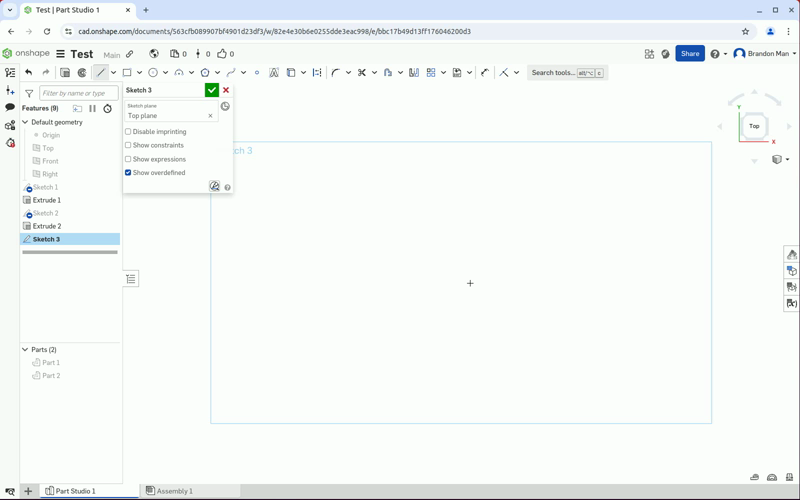
click(470, 282)
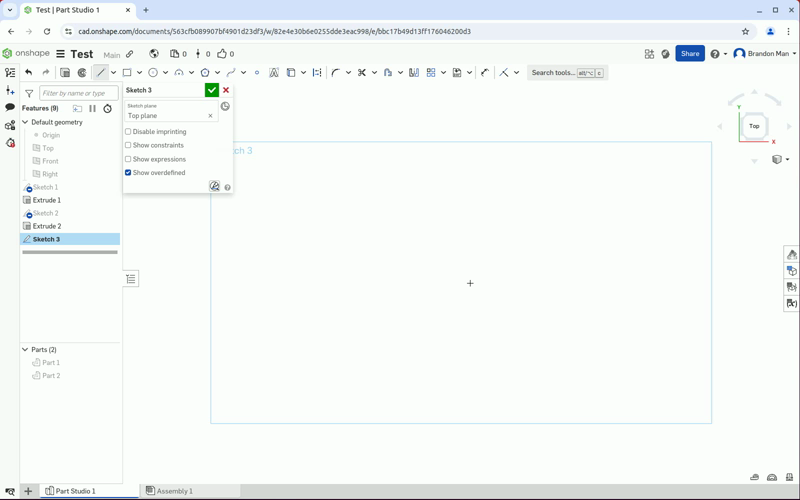
key_up(shift)
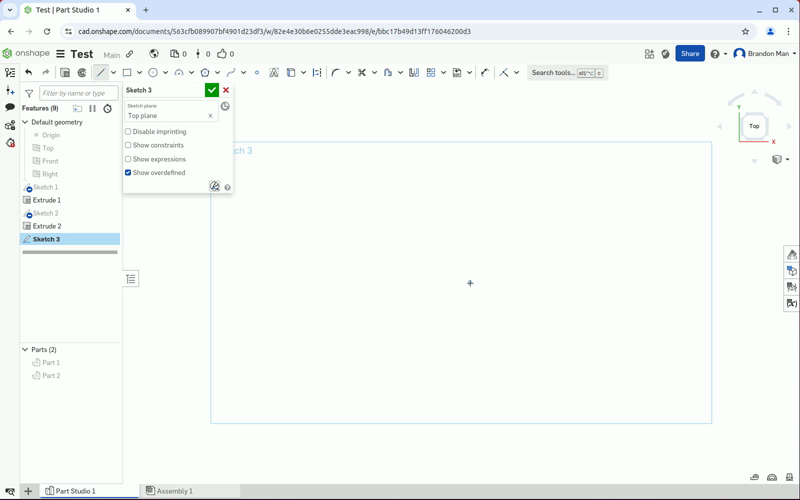
key_down(shift)
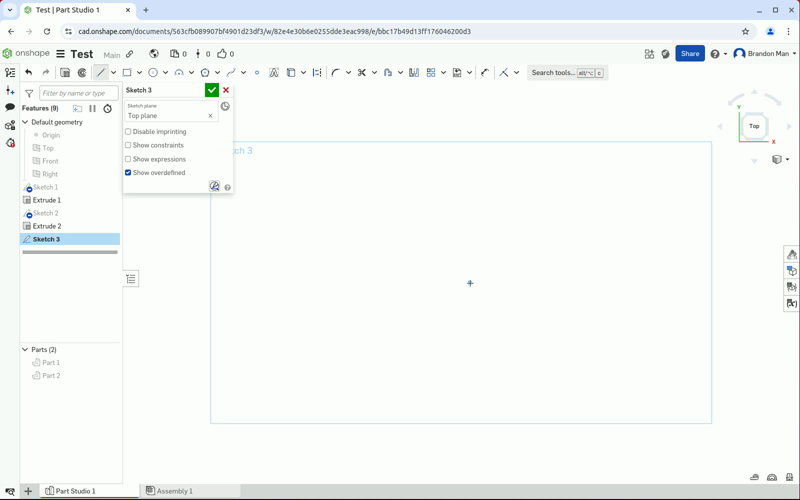
mouse_move(573, 181)
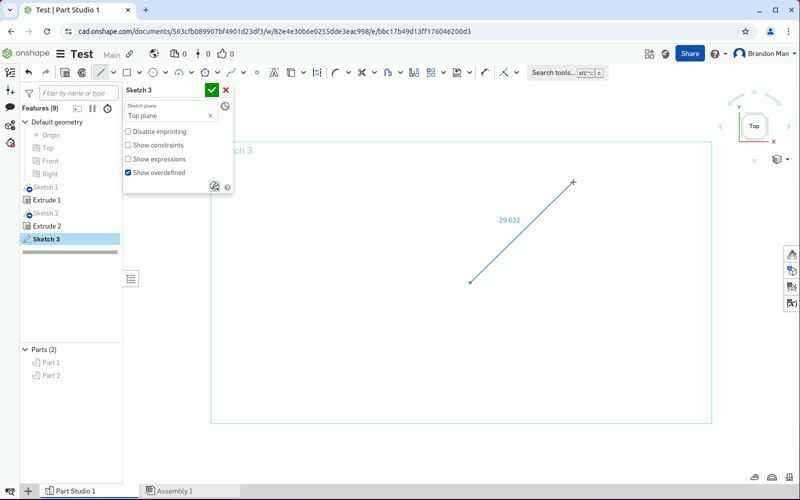
click(573, 181)
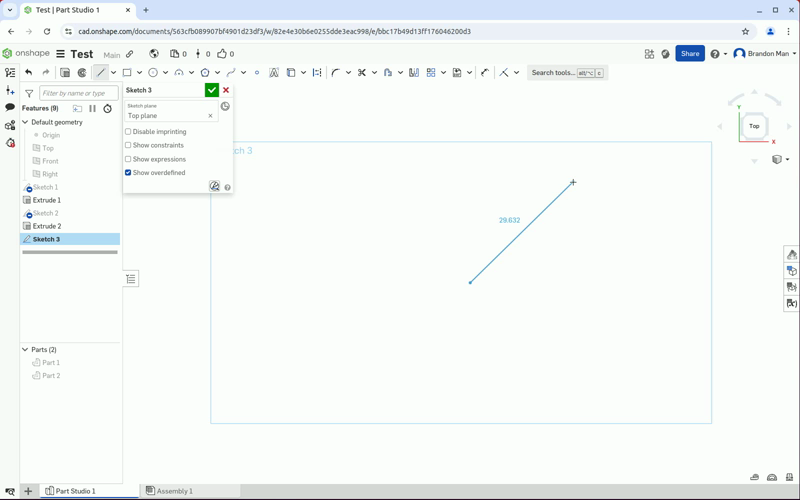
key_up(shift)
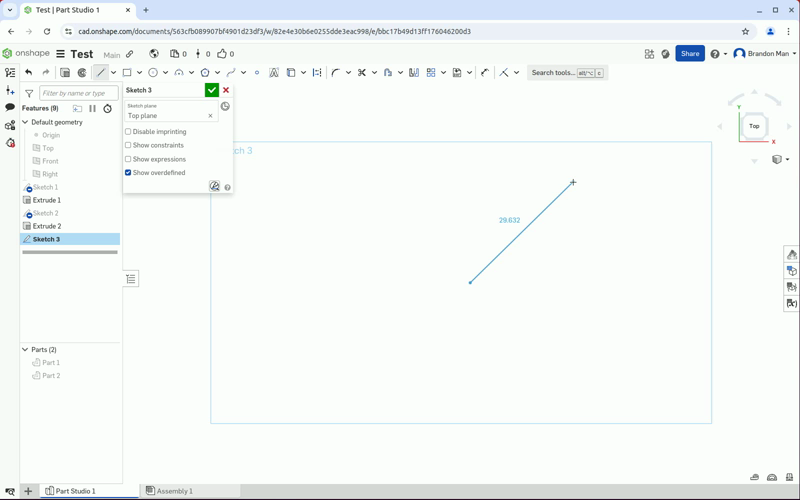
key_down(shift)
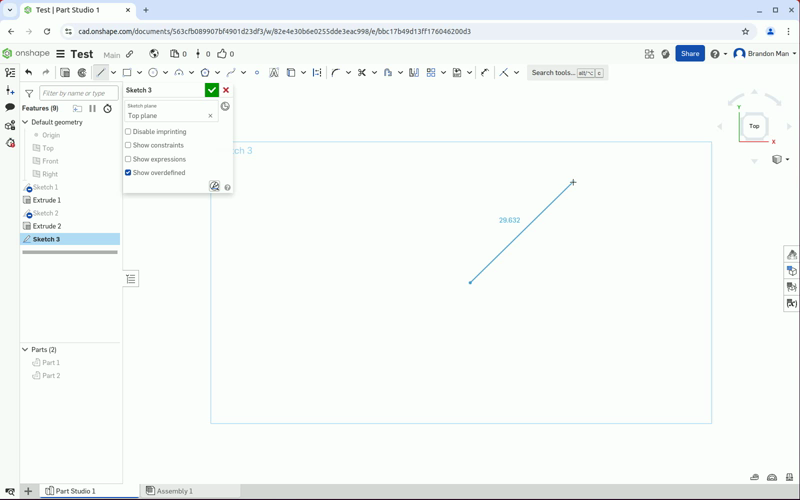
mouse_move(589, 181)
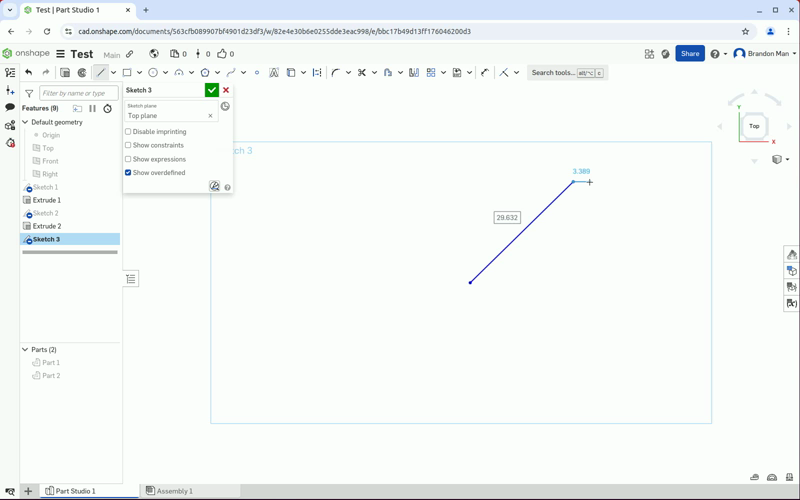
mouse_move(533, 181)
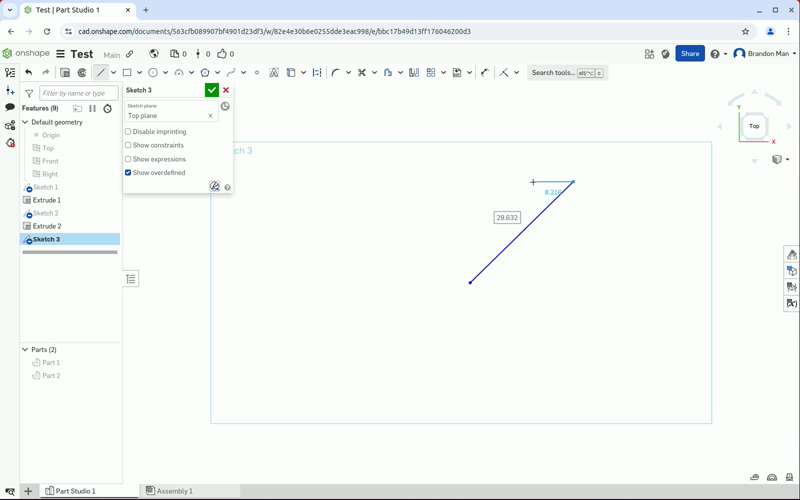
click(533, 181)
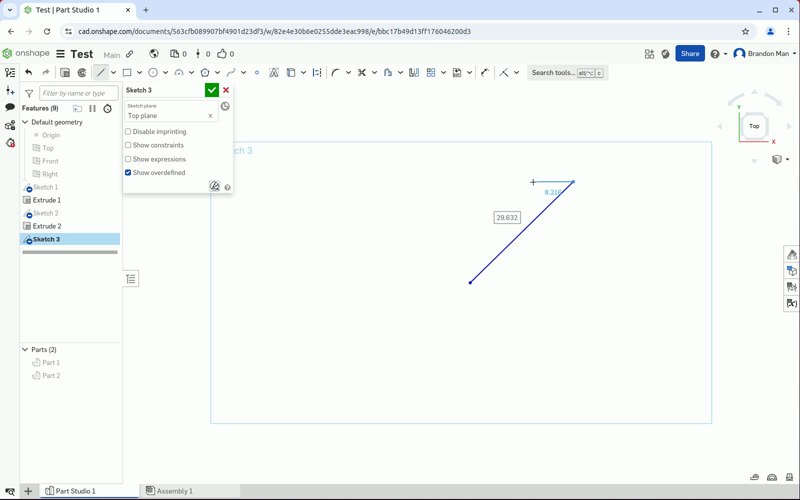
key_up(shift)
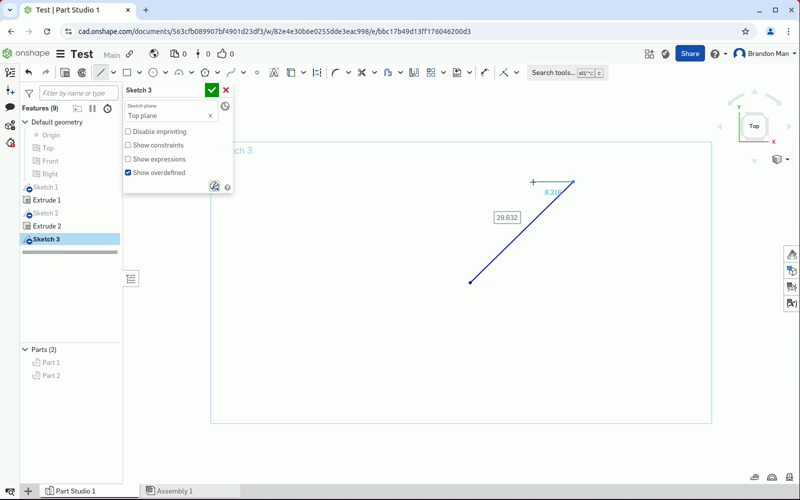
key_down(shift)
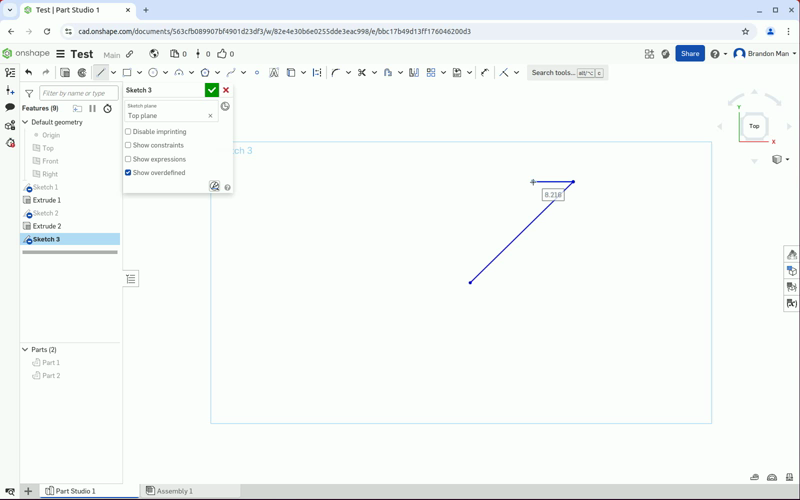
mouse_move(470, 282)
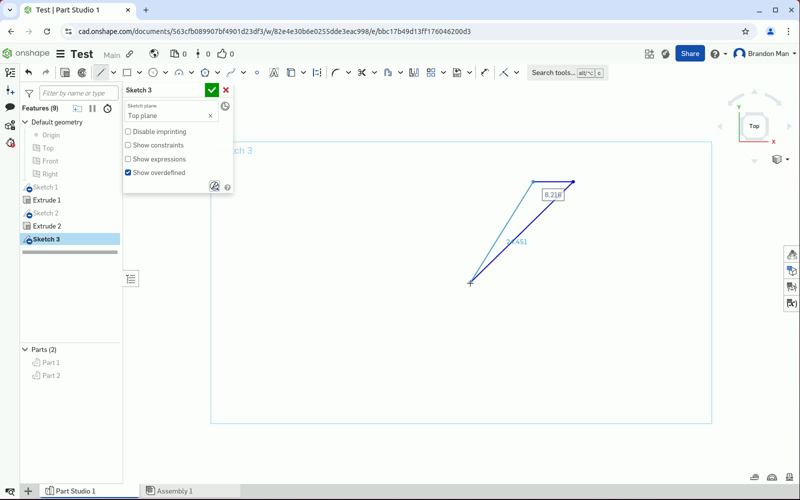
key_up(shift)
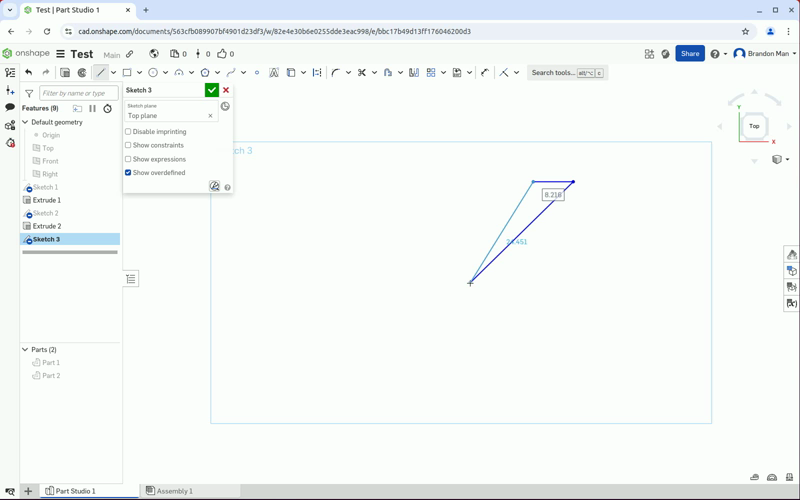
click(470, 282)
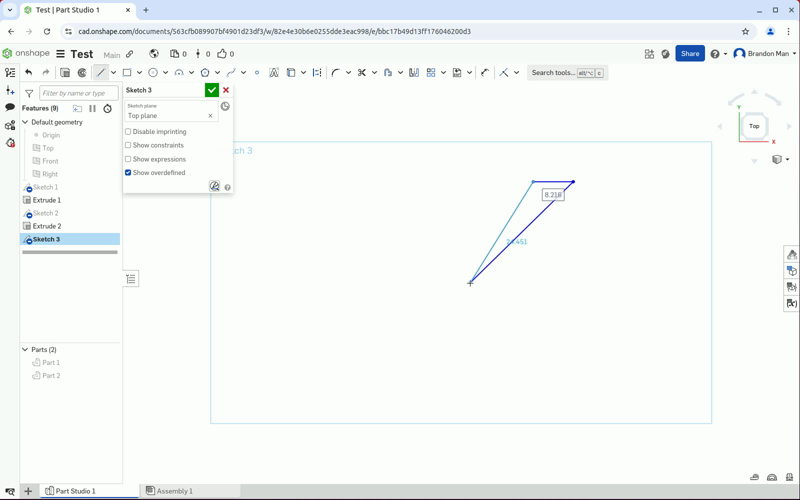
key(esc)
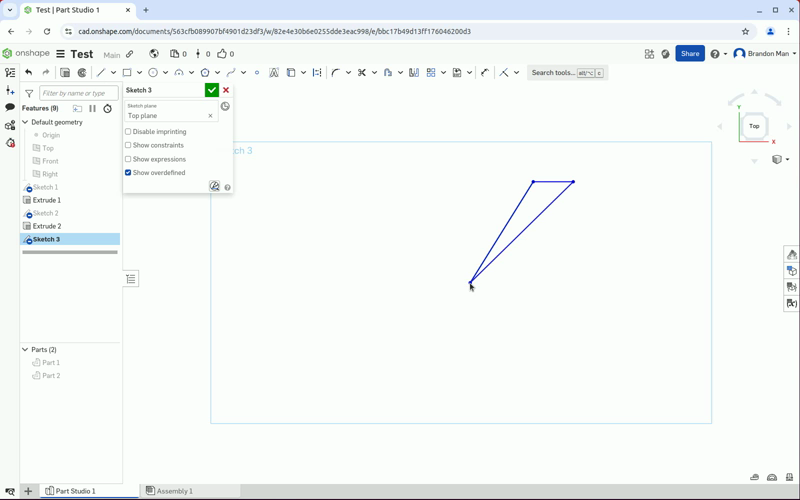
mouse_move(518, 227)
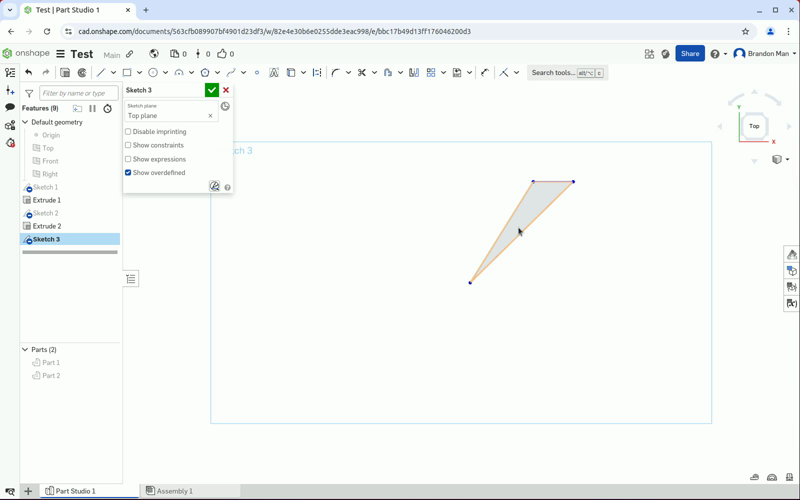
click(518, 227)
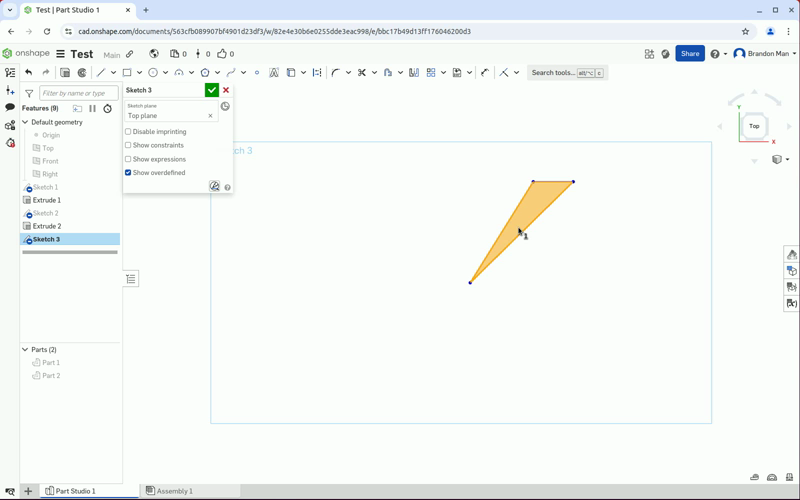
mouse_move(73, 352)
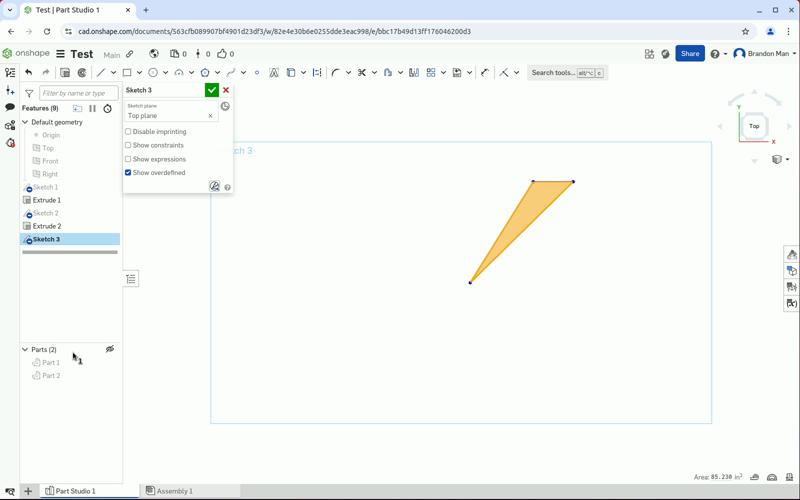
key(shift+y)
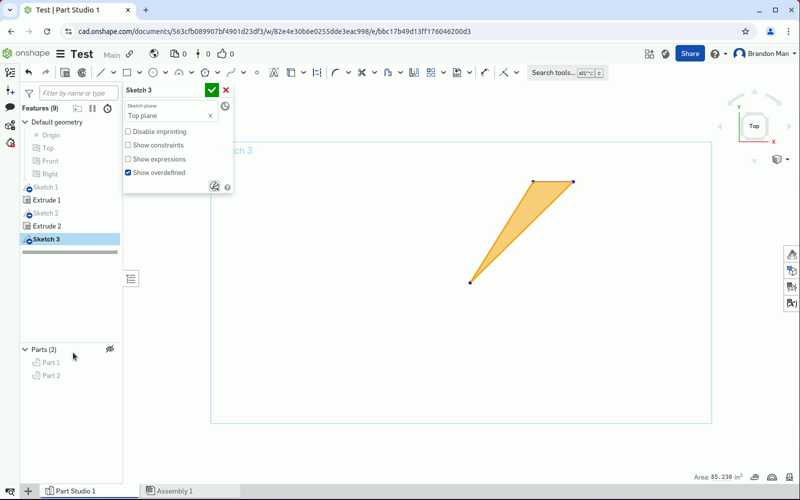
key(shift+e)
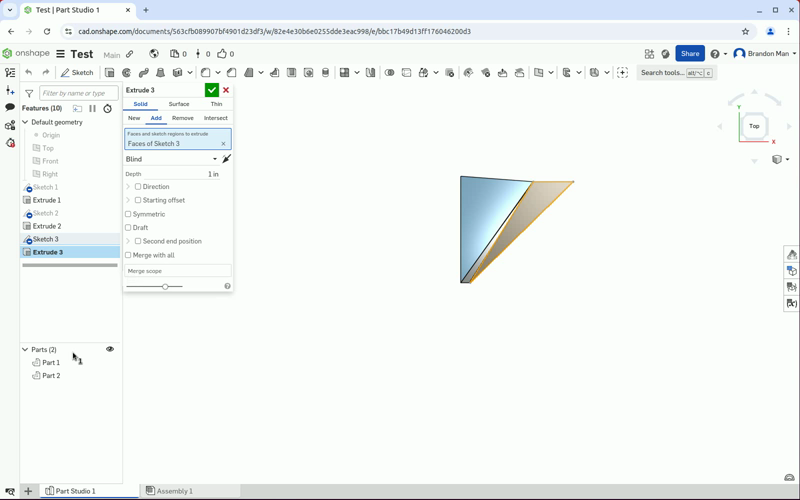
mouse_move(143, 106)
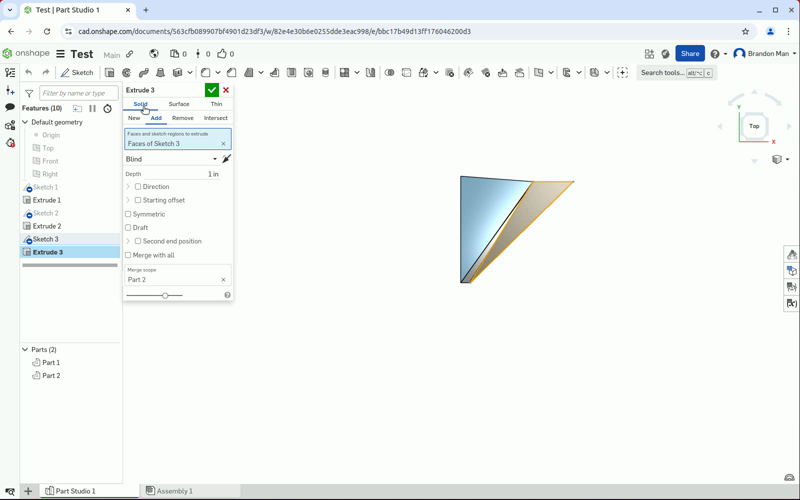
click(143, 106)
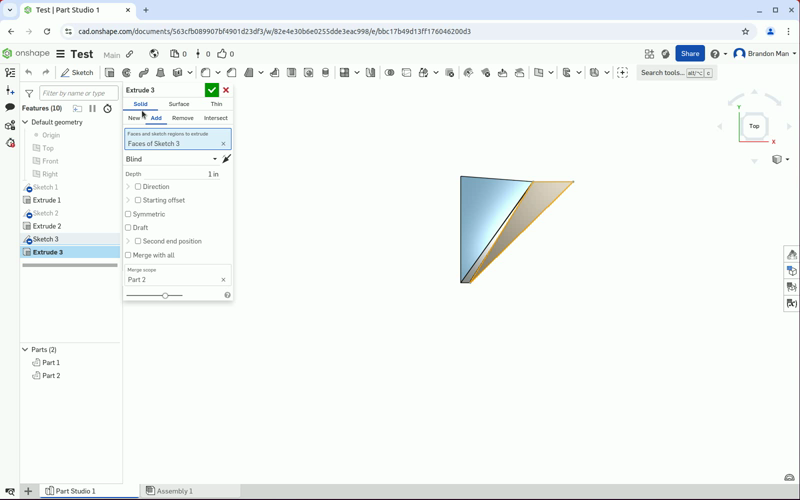
mouse_move(137, 120)
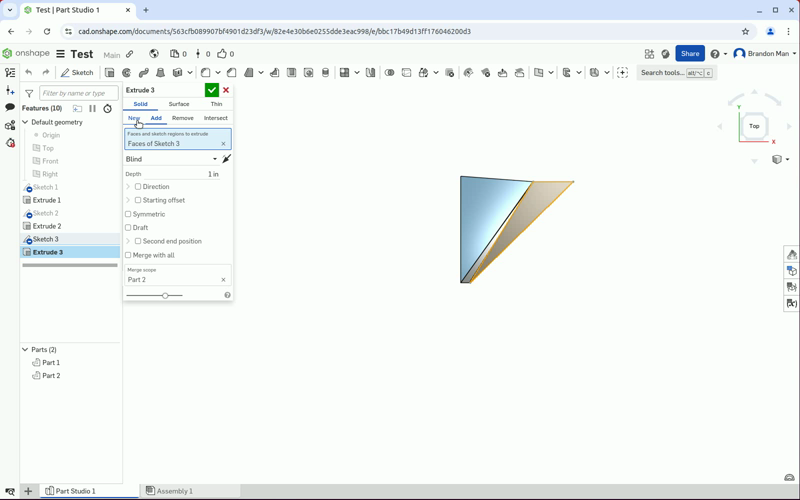
click(137, 120)
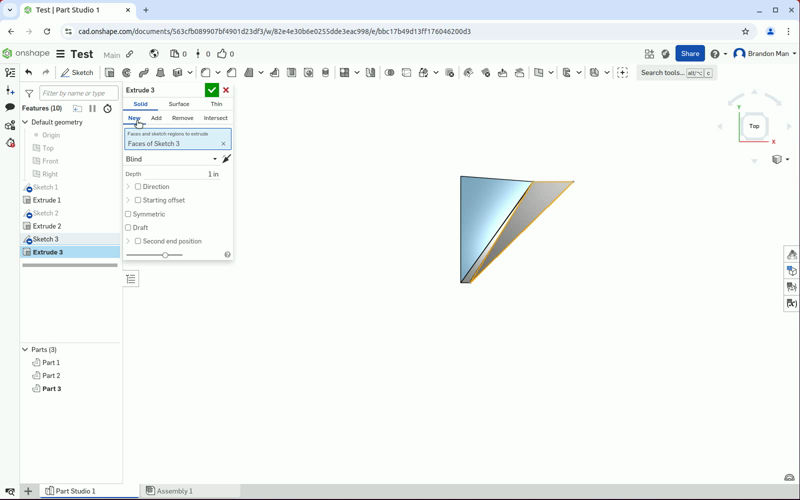
key(tab, 4)
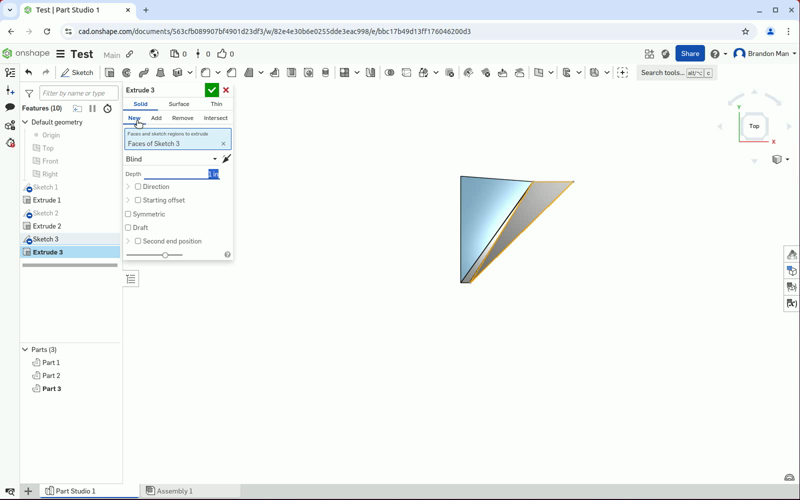
text(21.905)
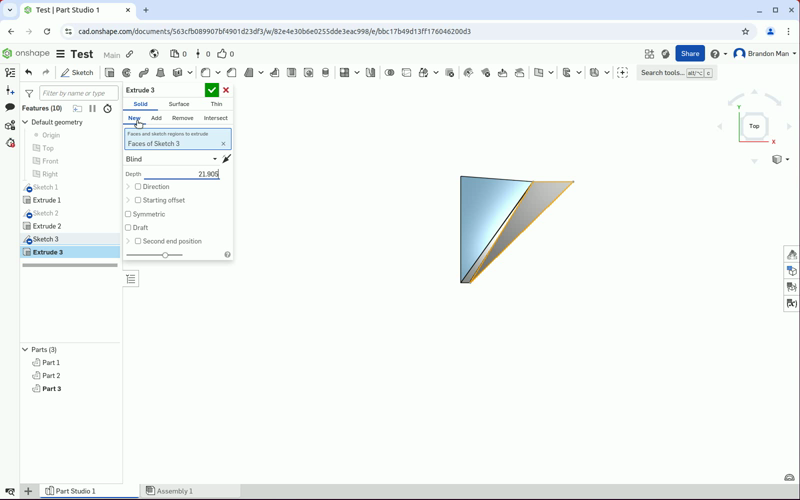
key(enter)
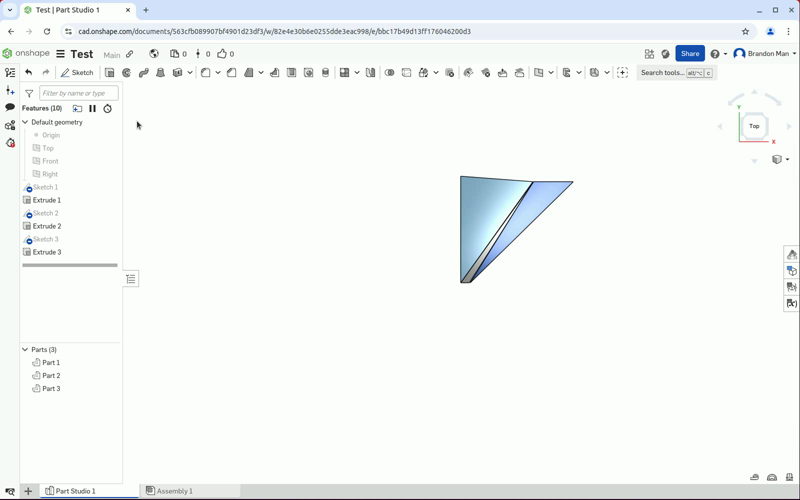
key(shift+h)
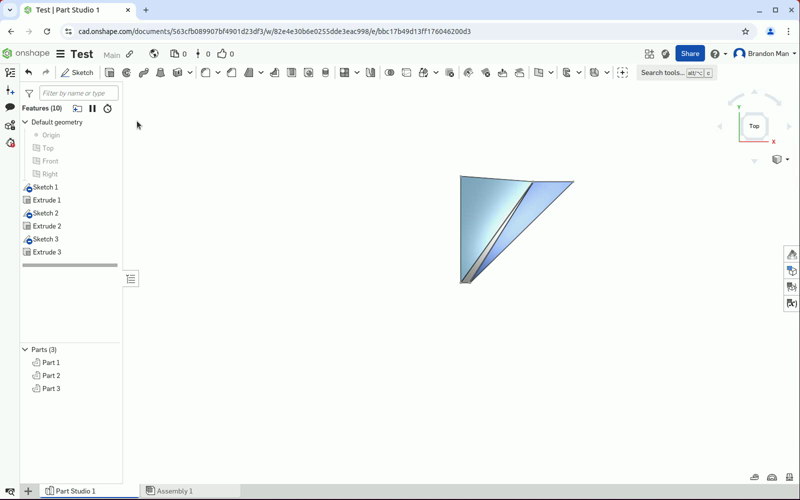
key(shift+h)
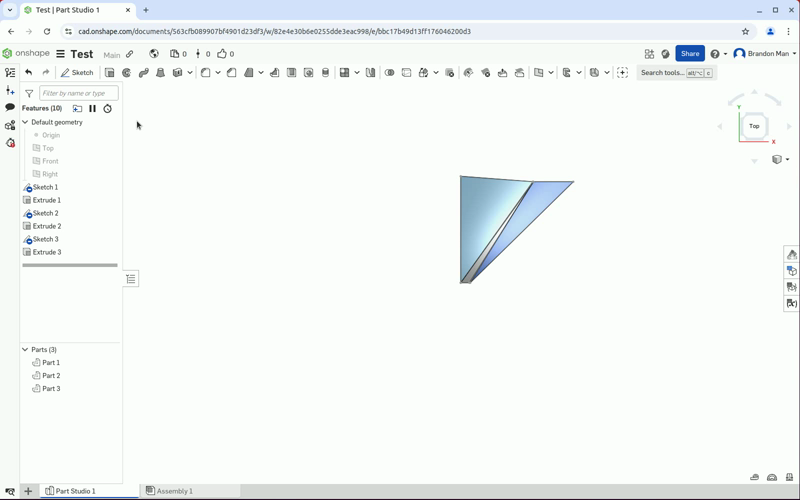
key(shift+7)
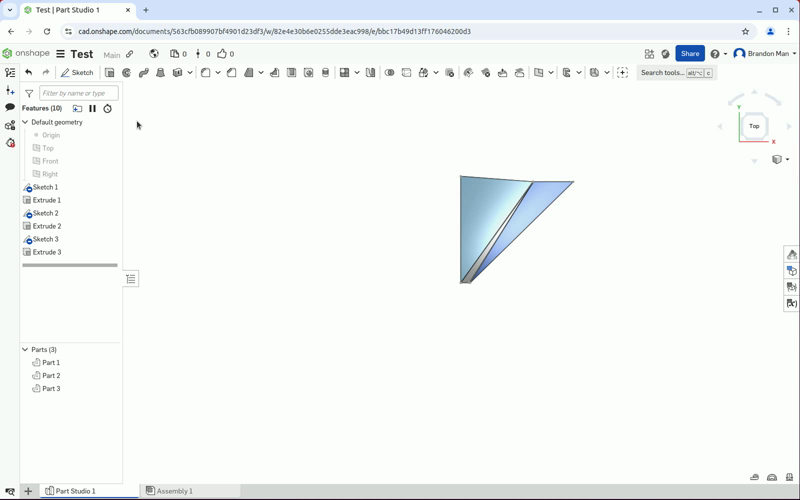
key(up, 3)
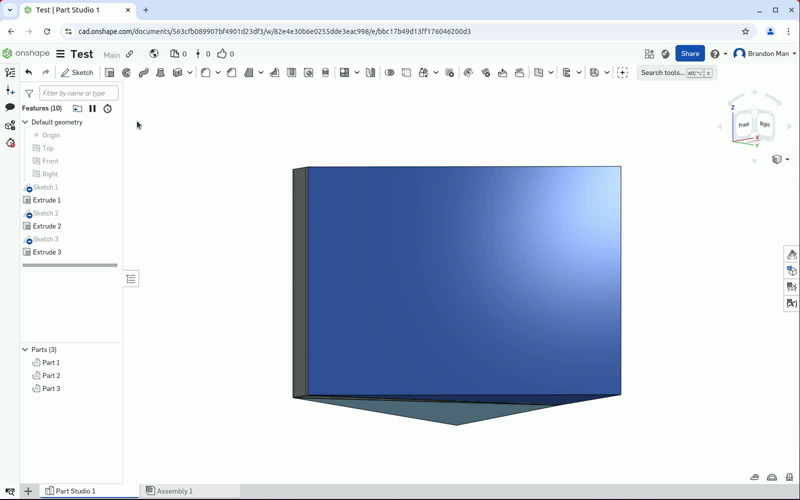
key(left, 3)
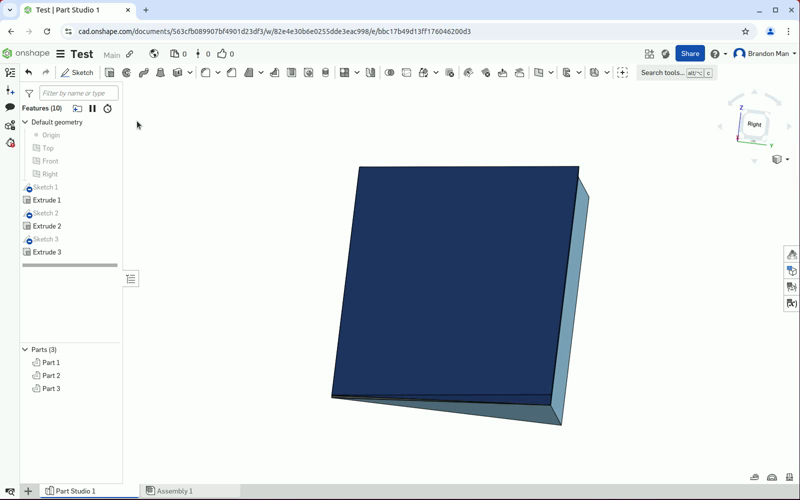
key(right, 3)
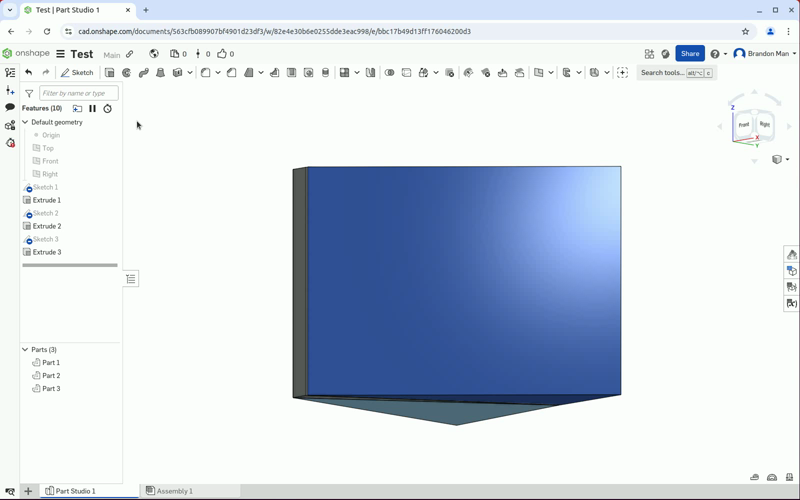
key(down, 3)
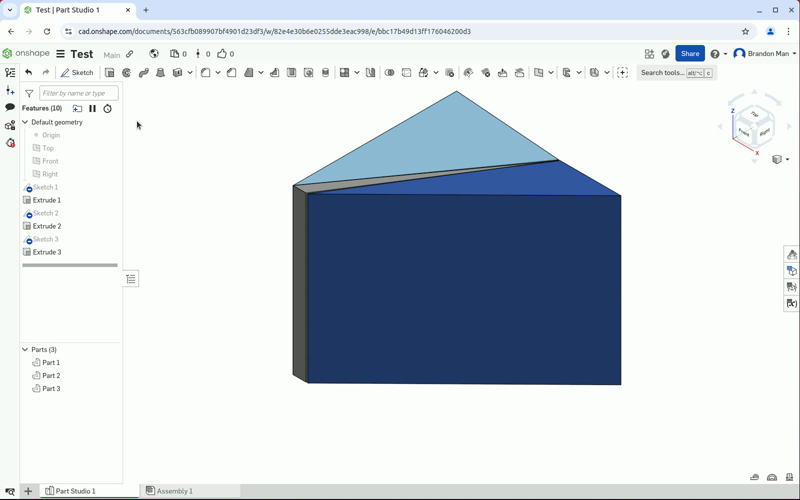
mouse_move(73, 189)
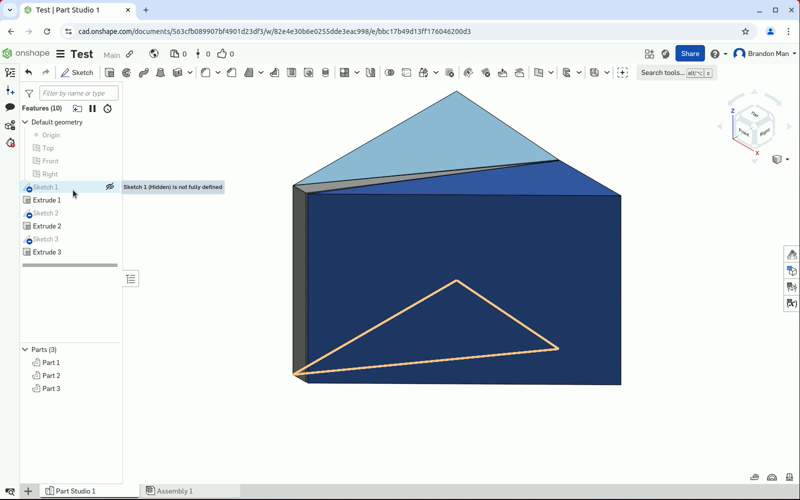
click(73, 189)